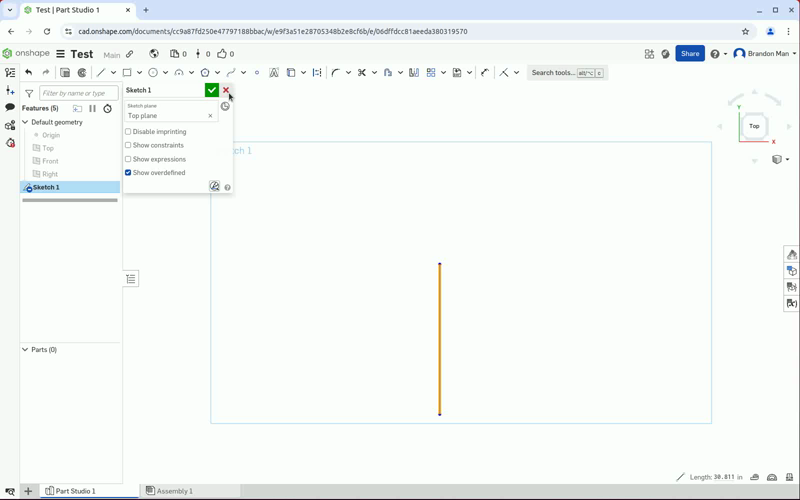
key(shift+h)
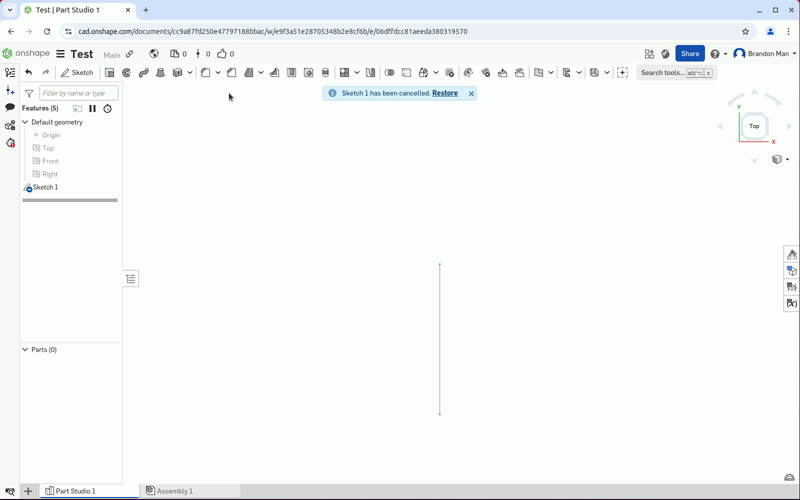
key(shift+s)
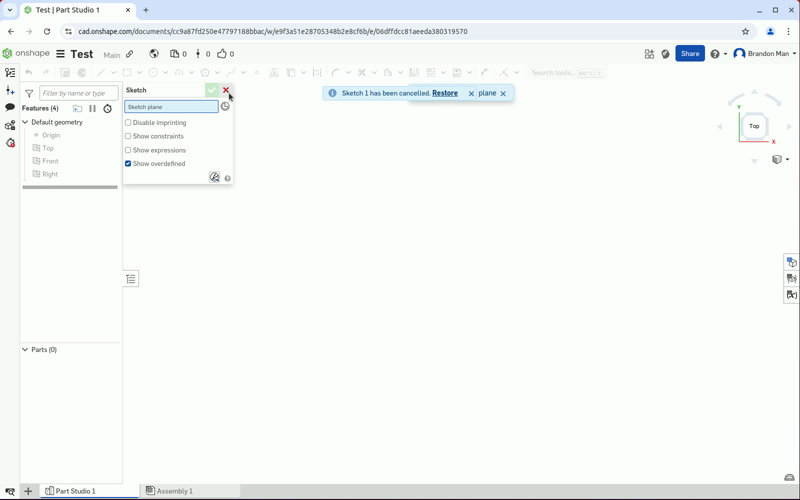
mouse_move(73, 150)
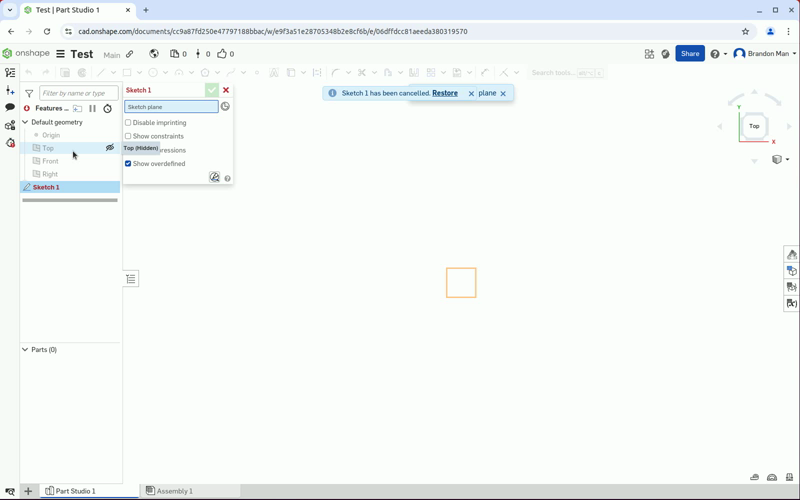
click(73, 150)
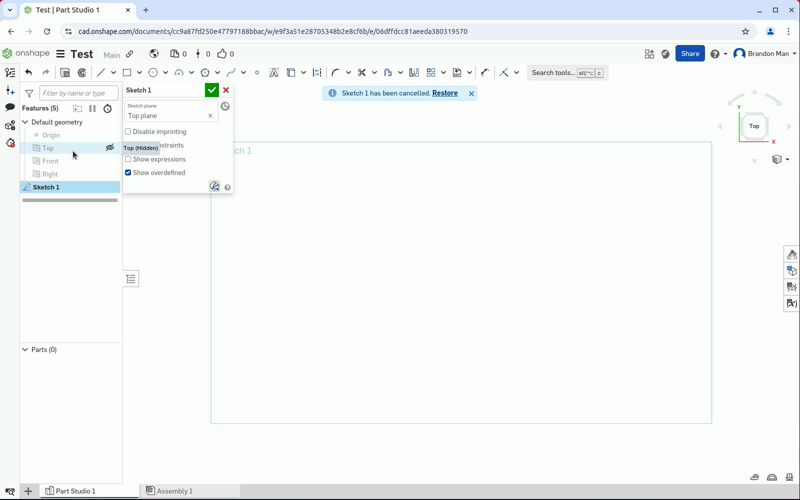
mouse_move(73, 352)
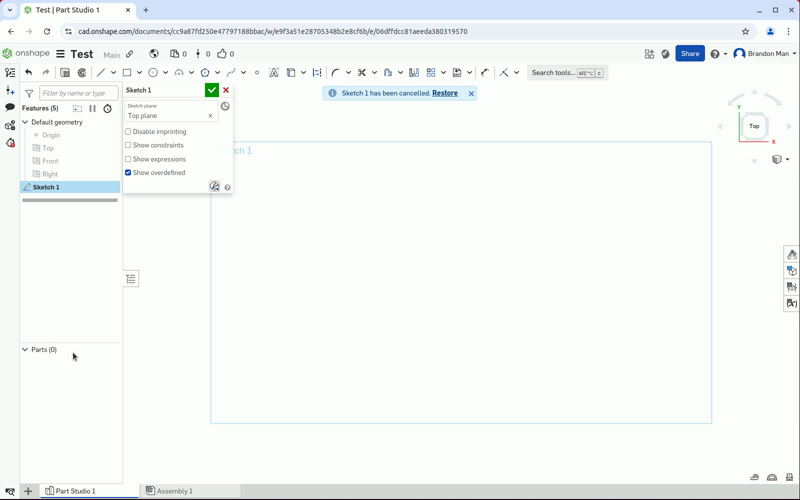
key(y)
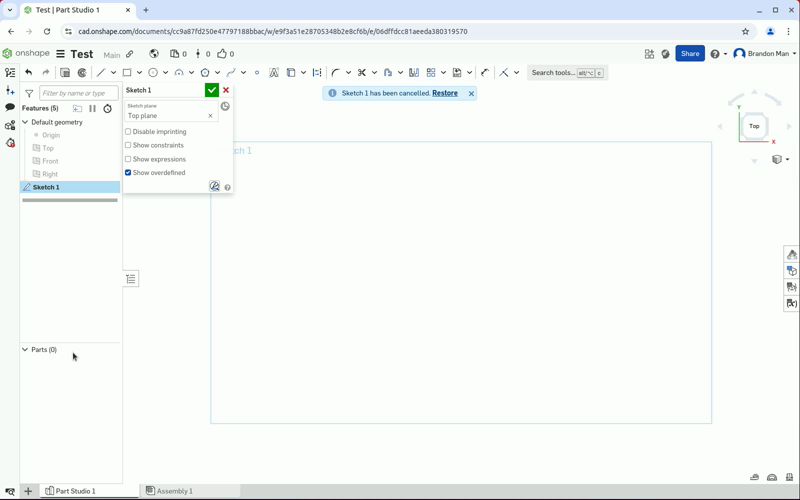
key(c)
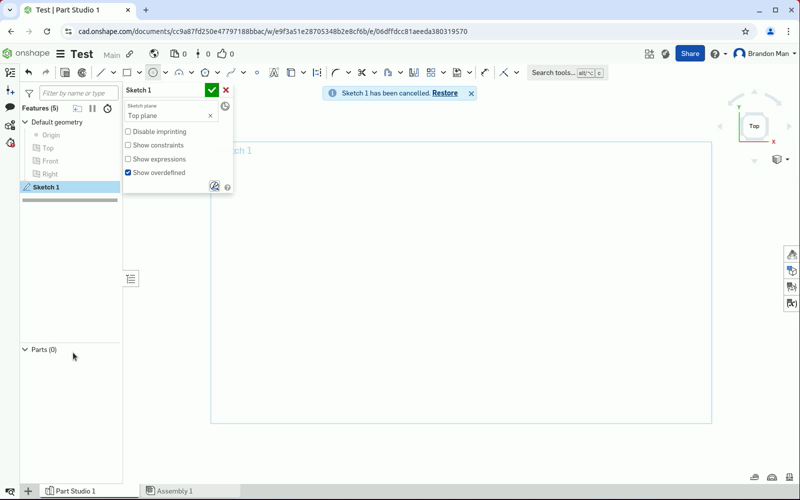
key_down(shift)
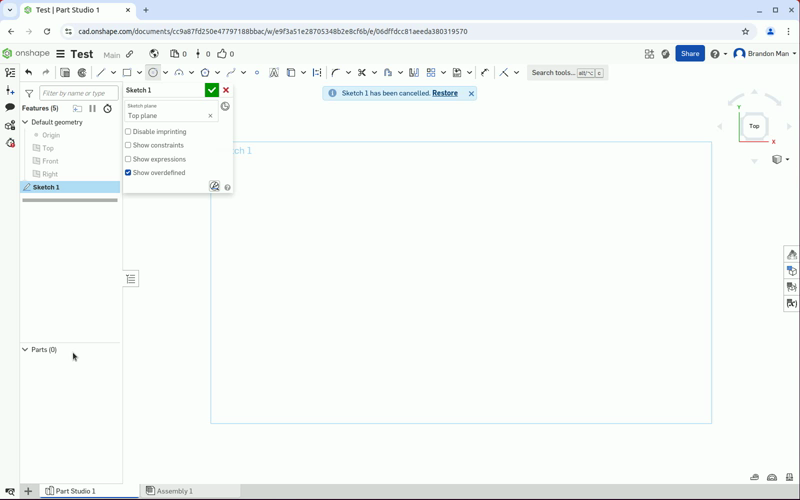
mouse_move(461, 282)
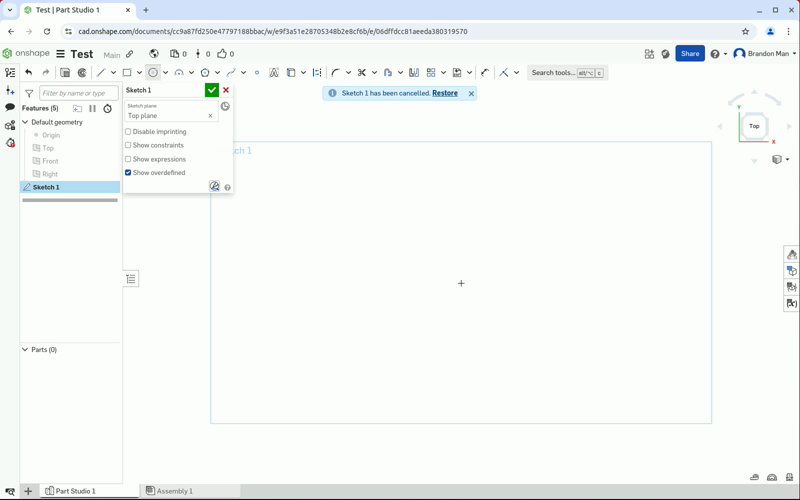
click(461, 282)
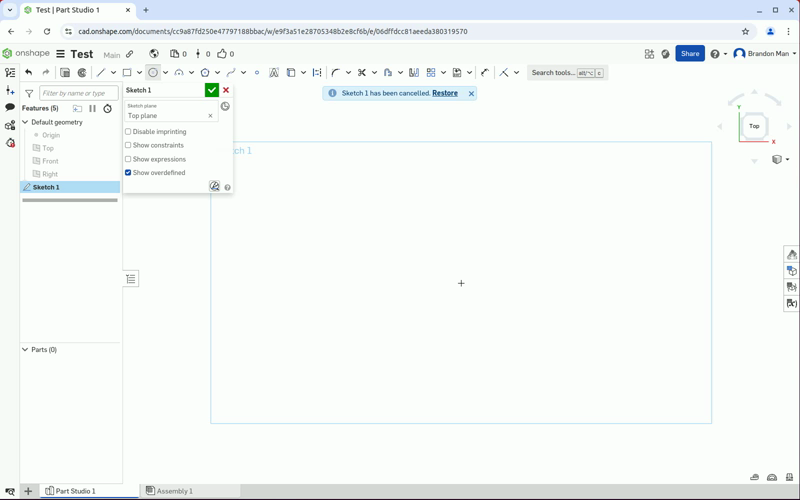
key_up(shift)
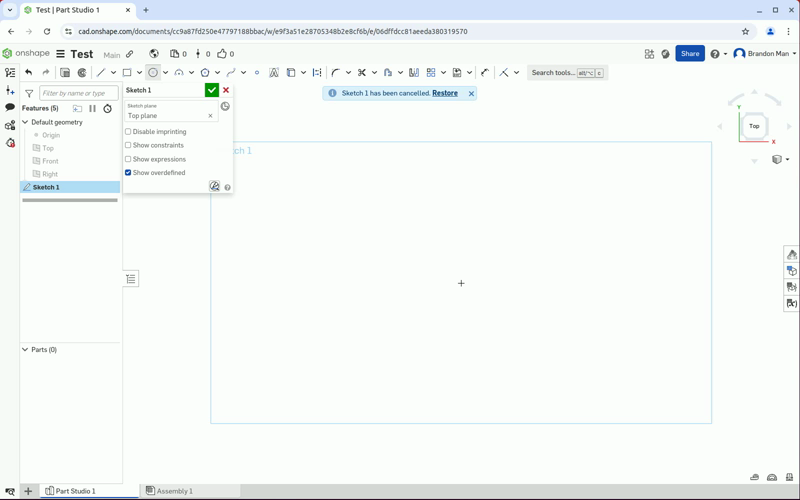
mouse_move(574, 282)
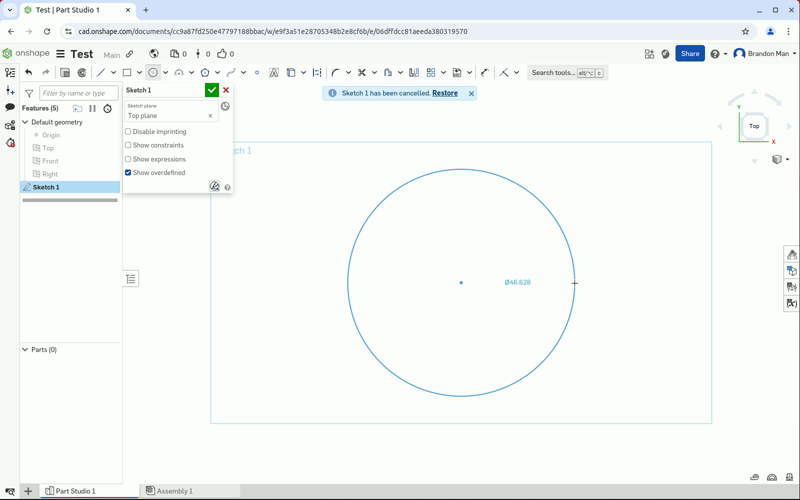
click(574, 282)
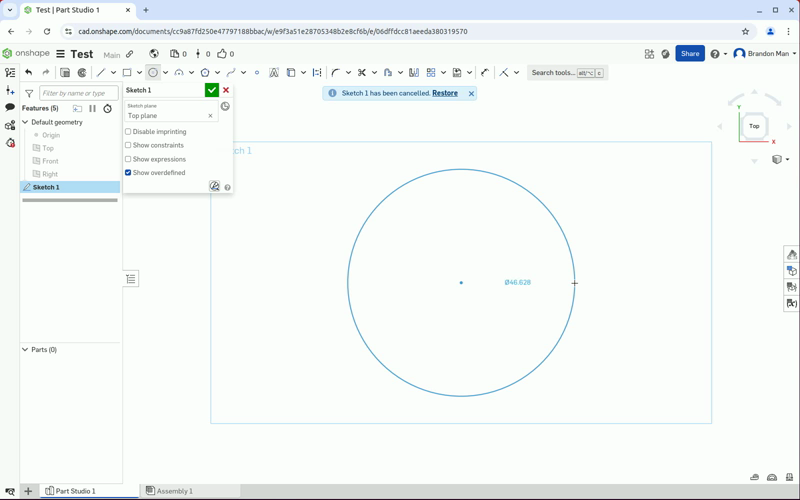
key(esc)
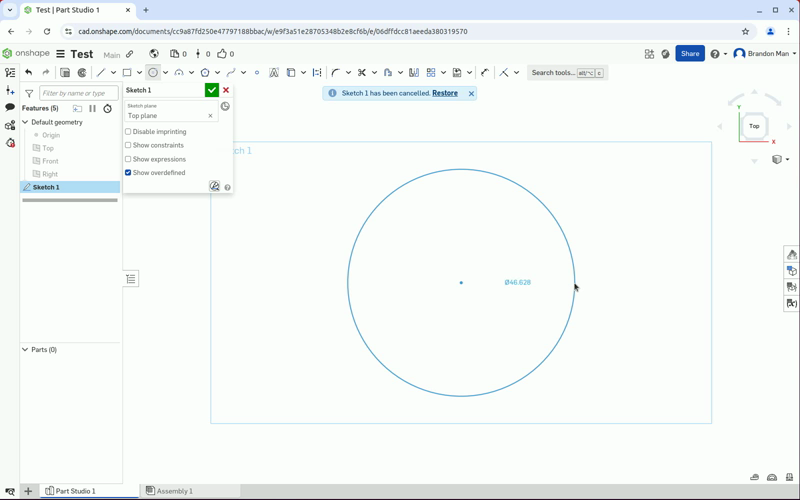
key(c)
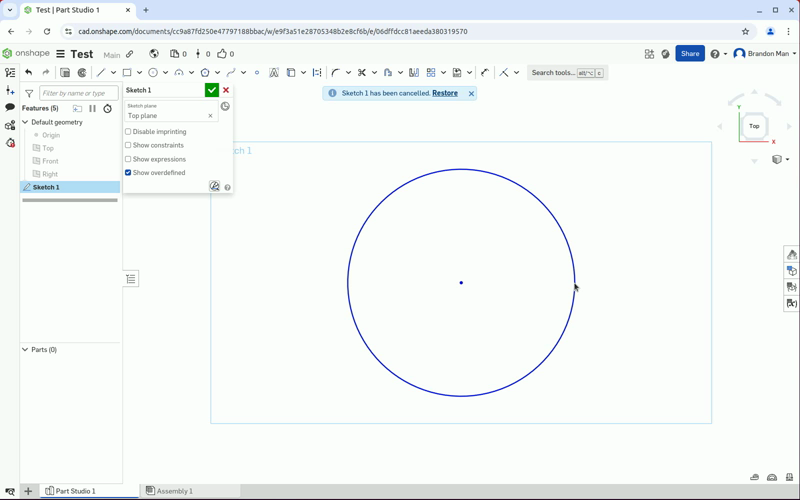
key_down(shift)
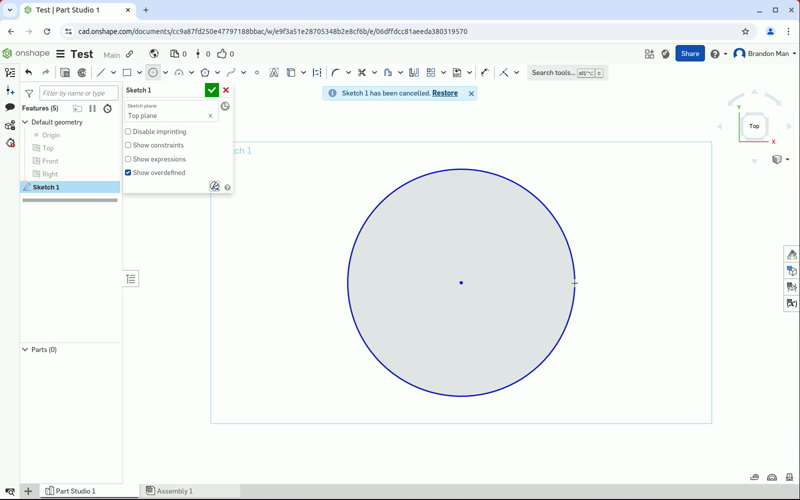
mouse_move(461, 282)
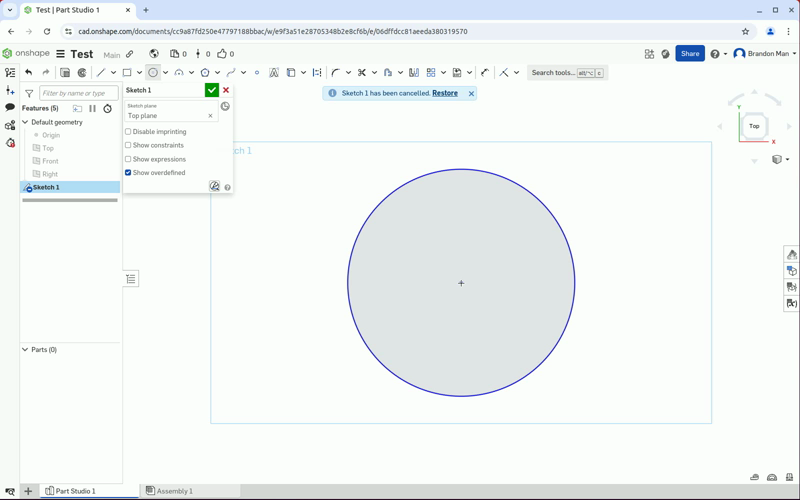
click(461, 282)
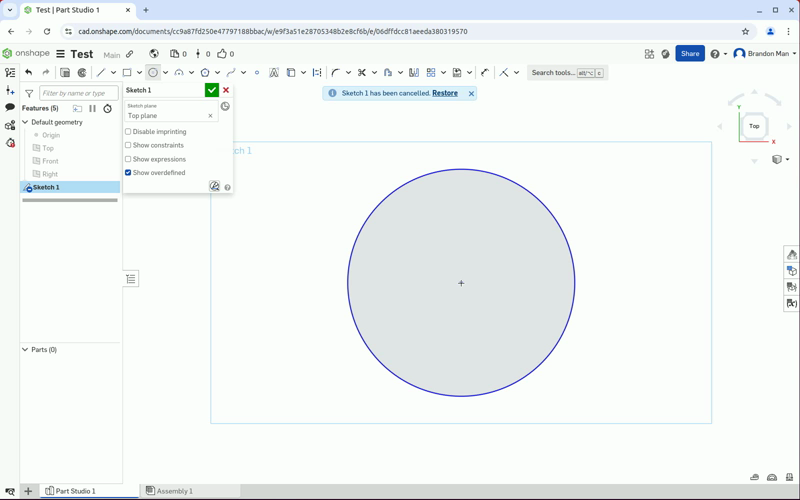
key_up(shift)
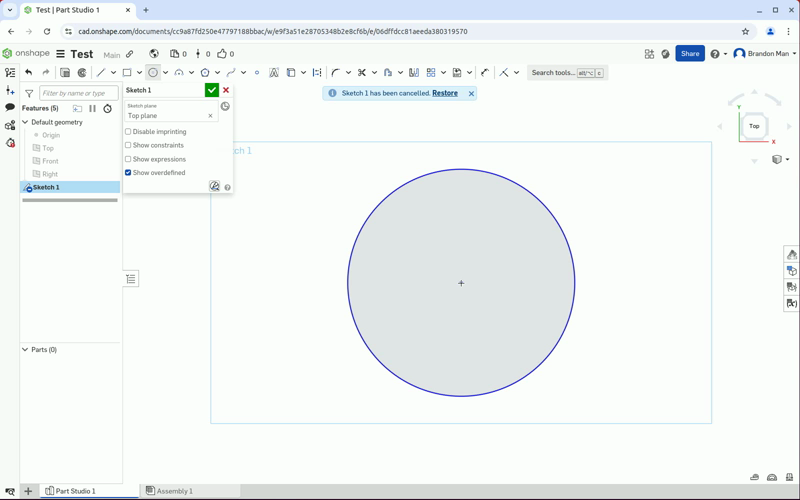
mouse_move(494, 282)
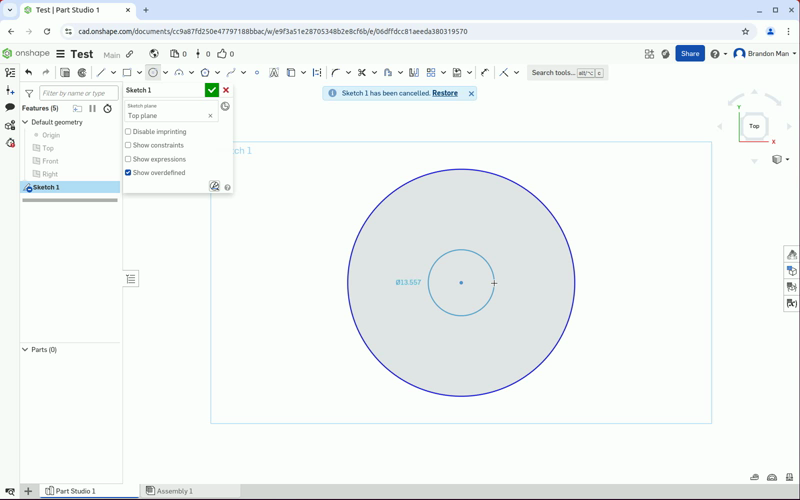
click(494, 282)
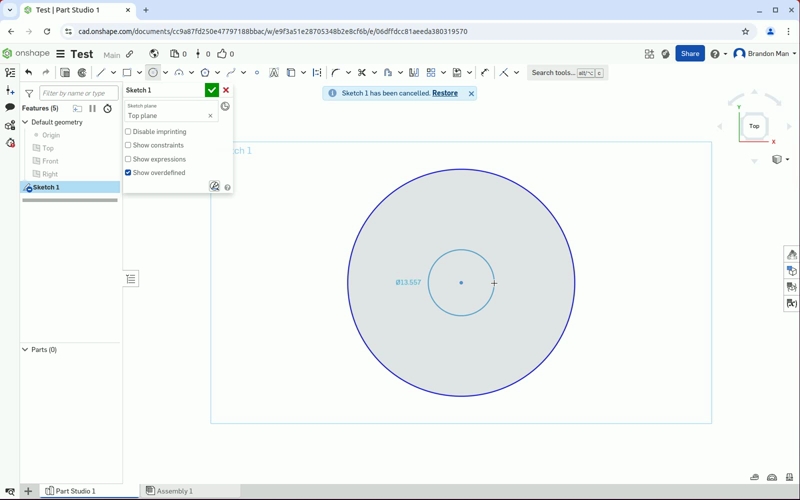
key(esc)
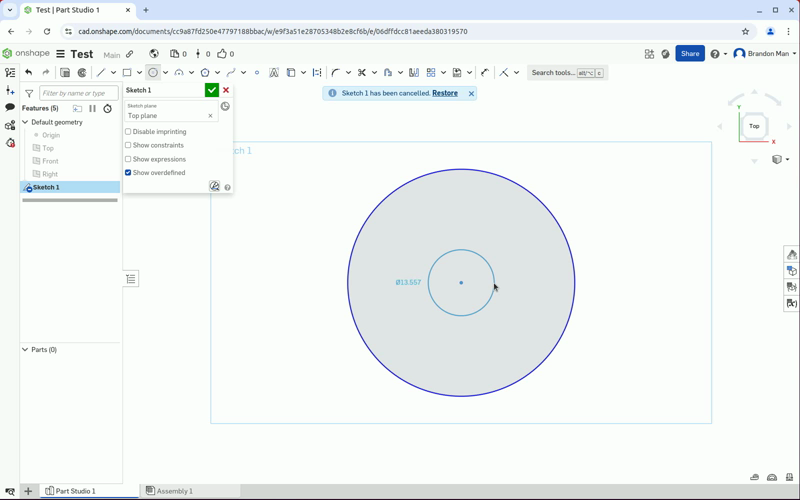
mouse_move(385, 279)
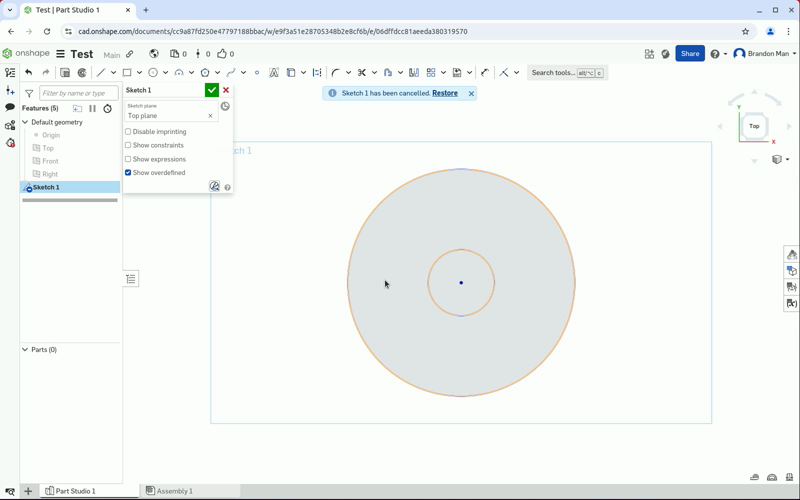
click(385, 279)
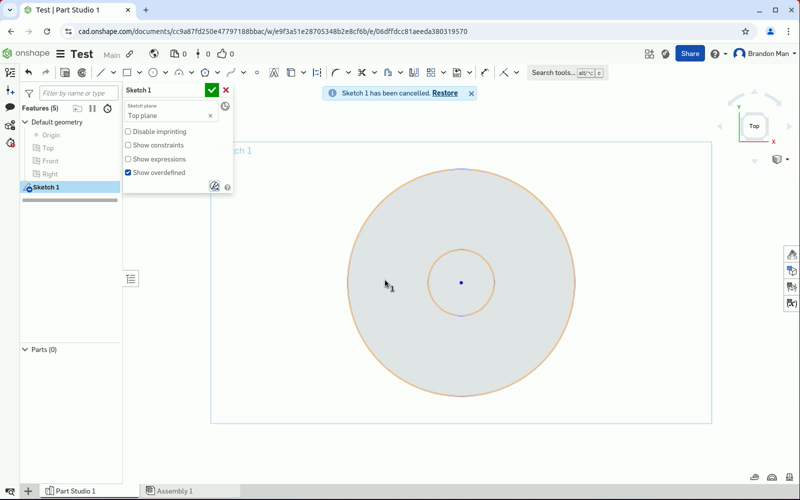
mouse_move(73, 352)
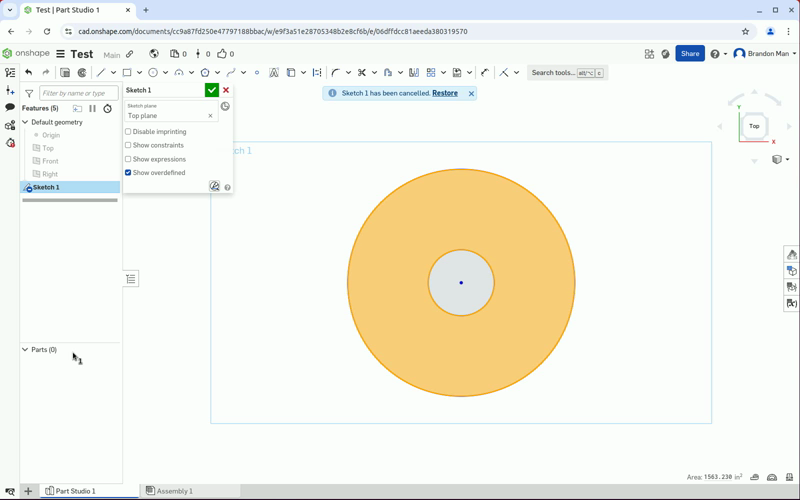
key(shift+y)
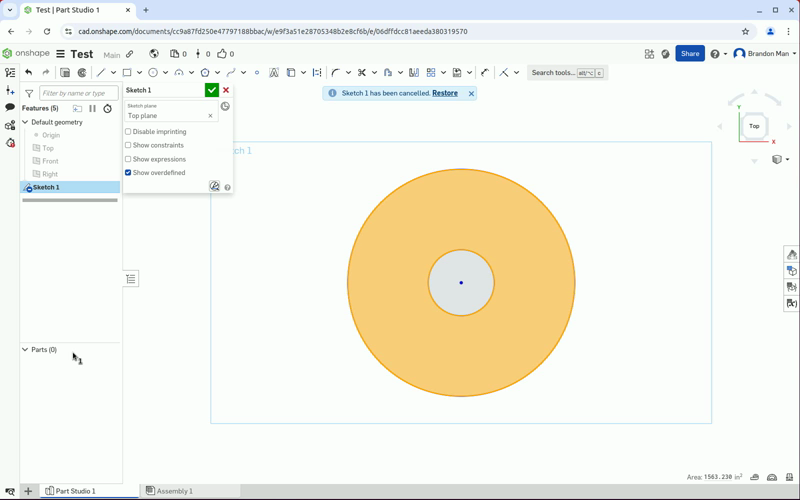
key(shift+e)
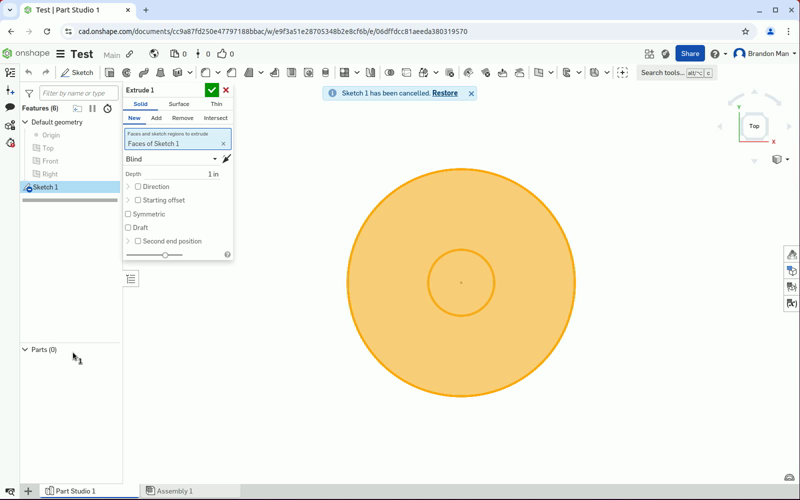
mouse_move(143, 106)
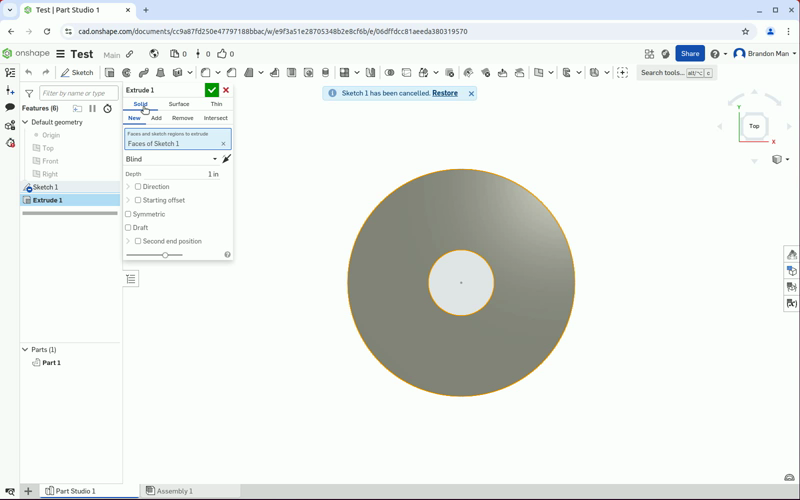
click(143, 106)
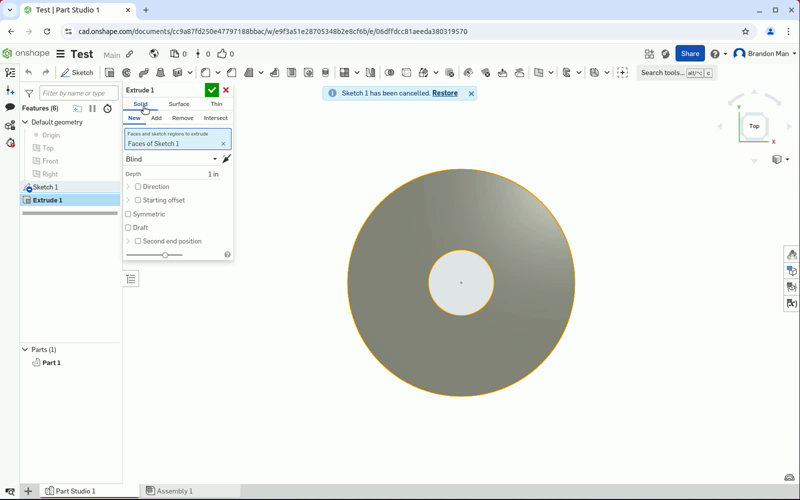
mouse_move(137, 120)
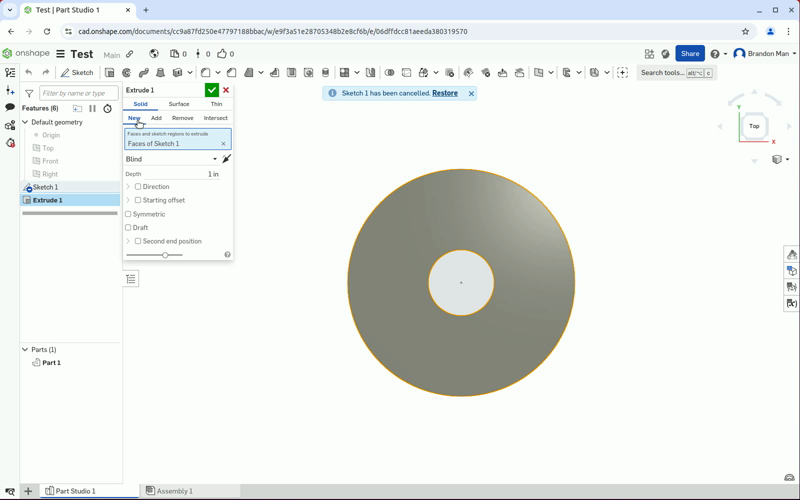
click(137, 120)
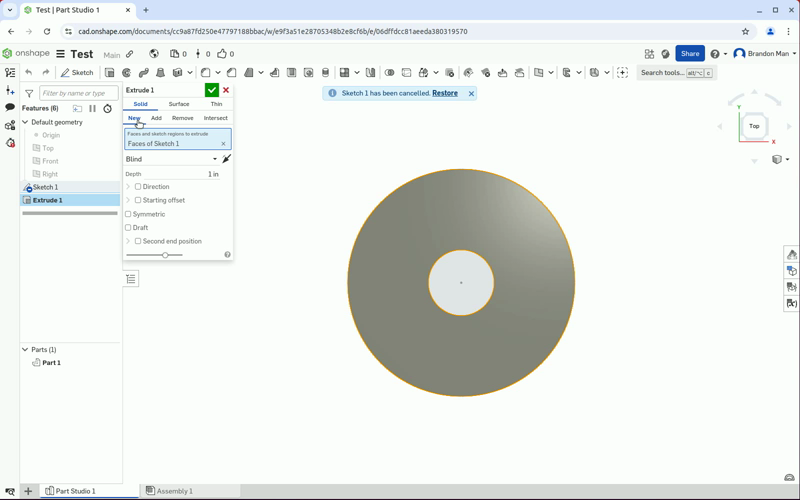
key(tab, 4)
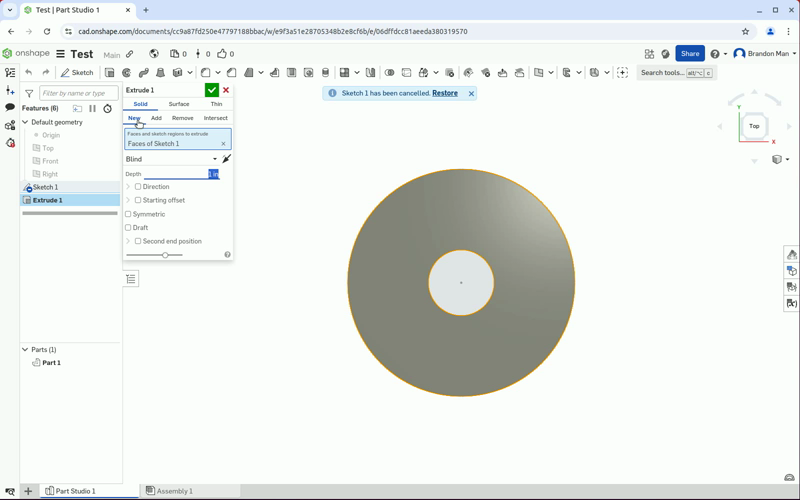
text(2.166)
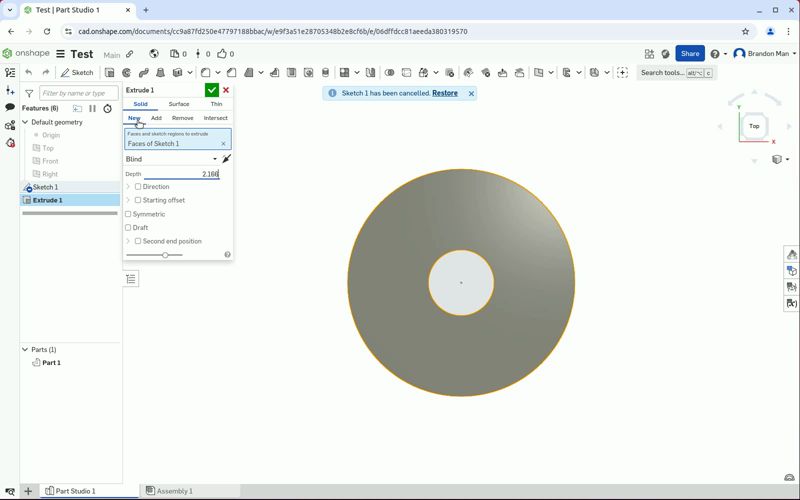
key(enter)
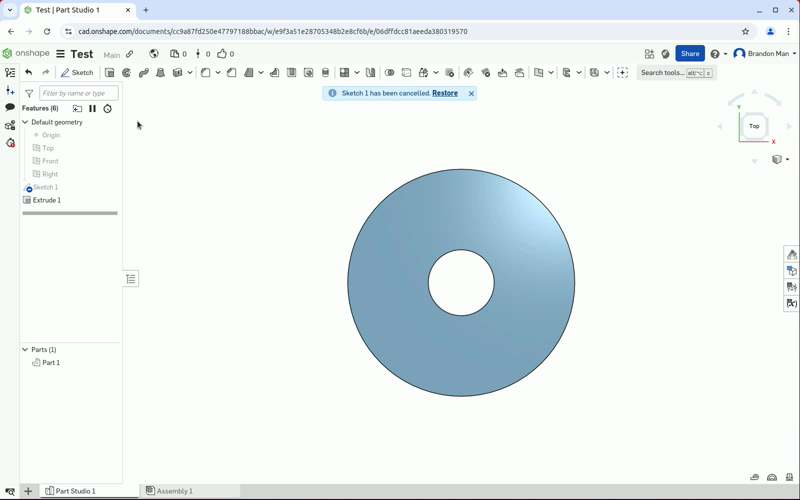
key(shift+h)
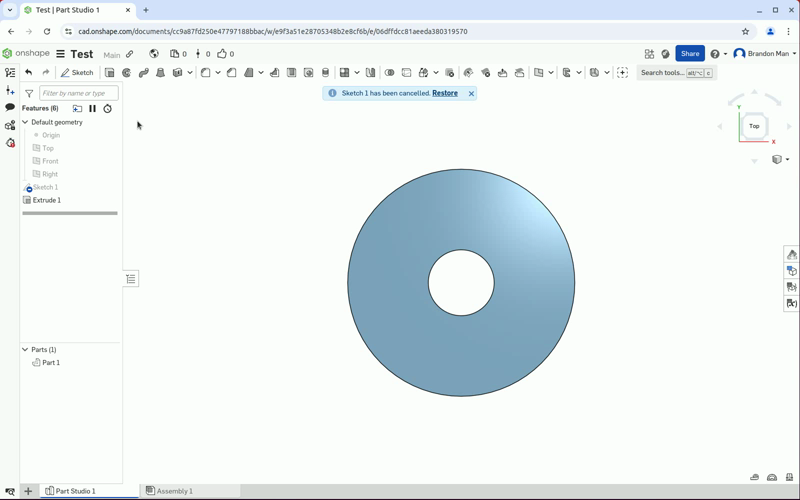
key(shift+h)
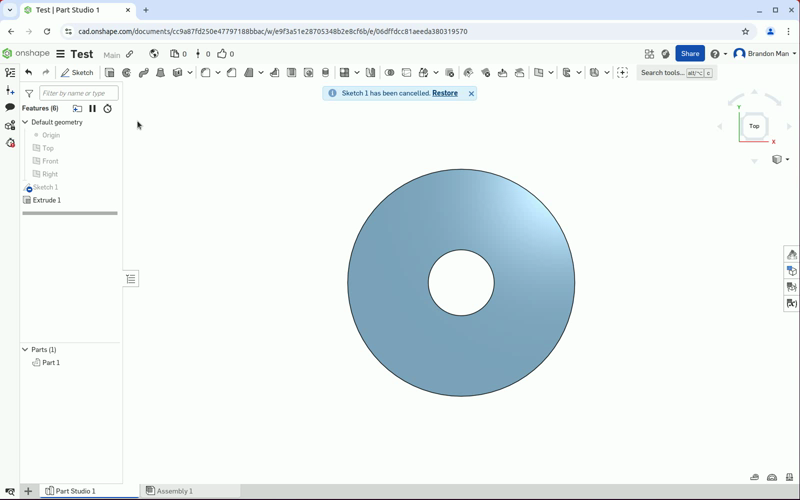
mouse_move(73, 189)
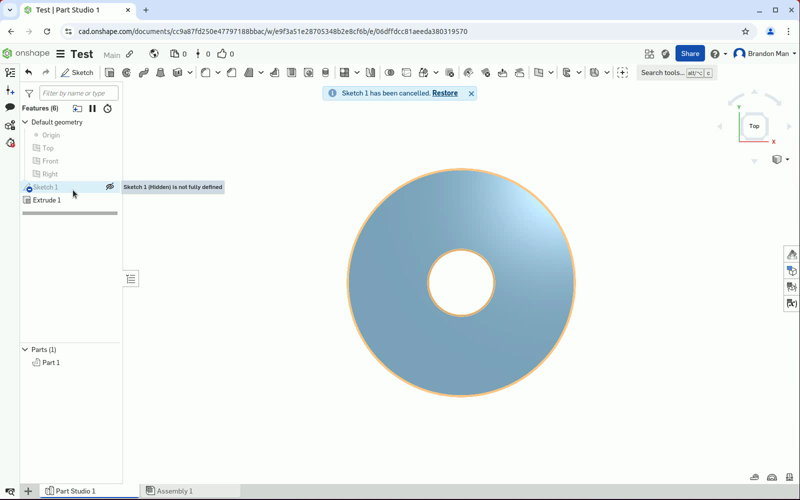
click(73, 189)
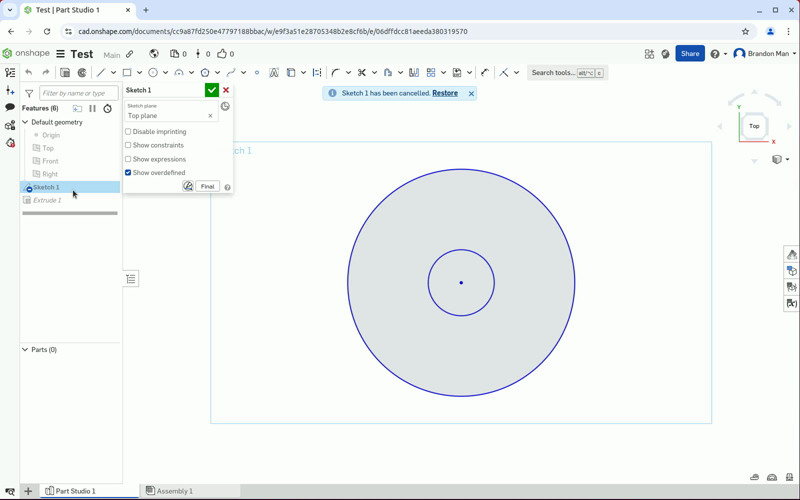
mouse_move(229, 92)
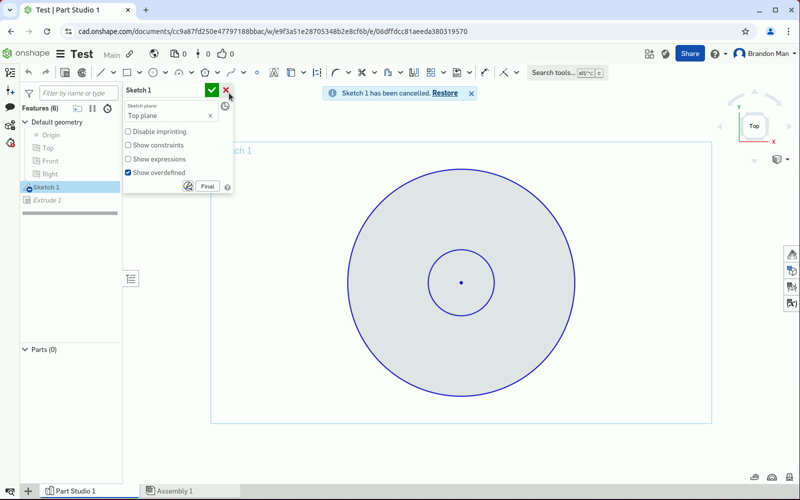
click(229, 92)
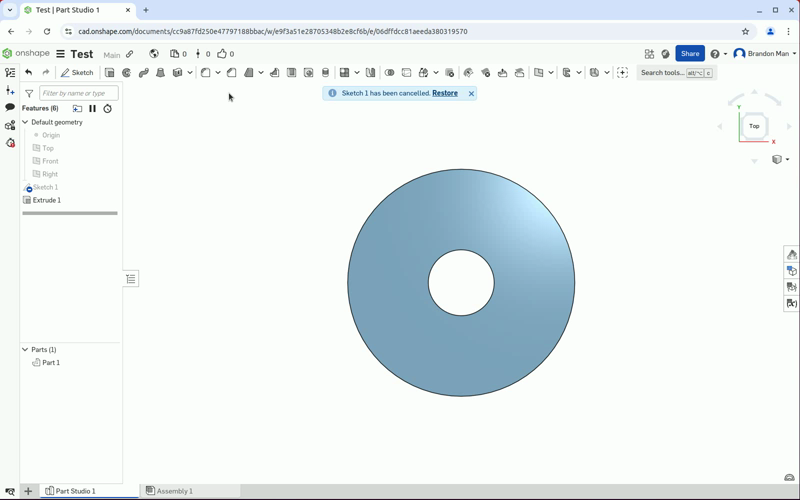
mouse_move(541, 75)
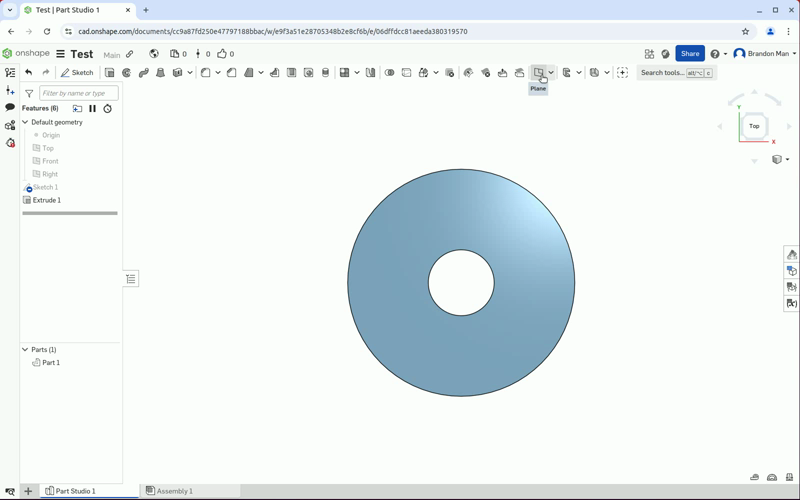
click(541, 75)
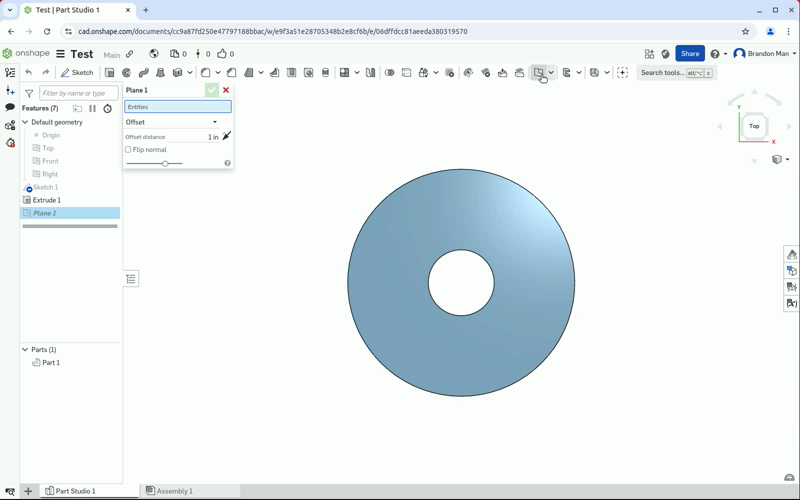
mouse_move(73, 150)
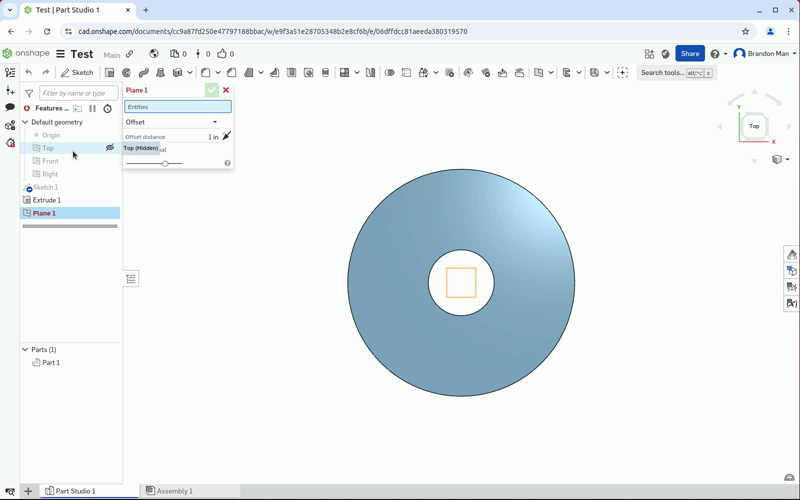
click(73, 150)
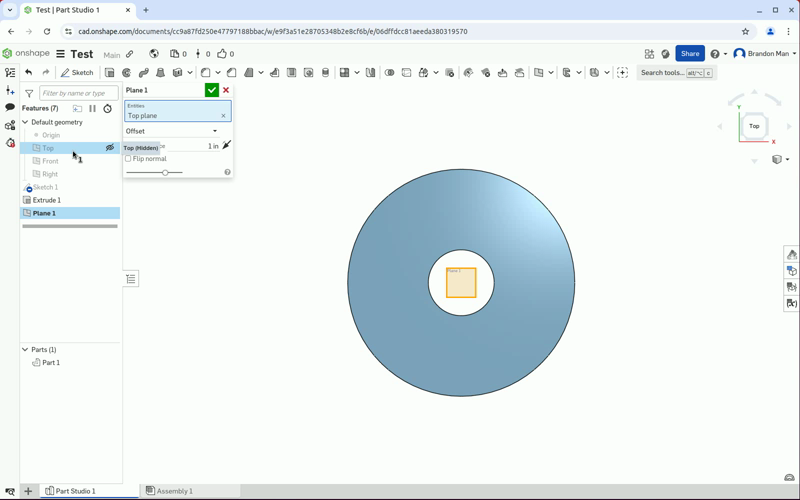
key(tab, 2)
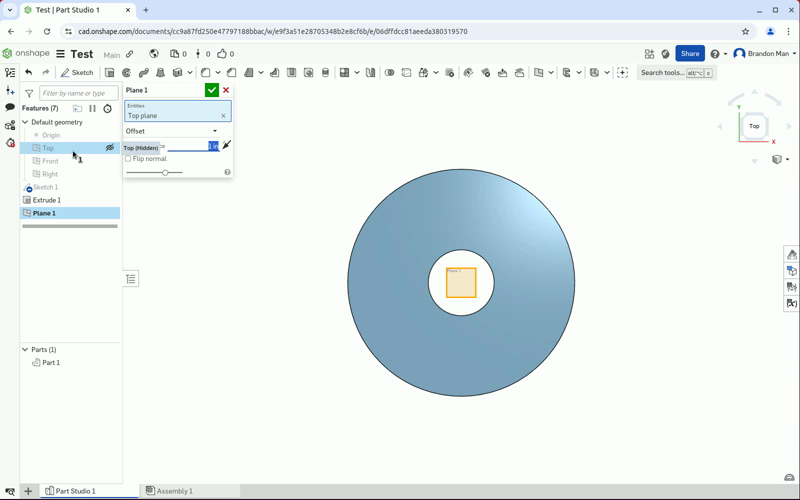
text(2.157)
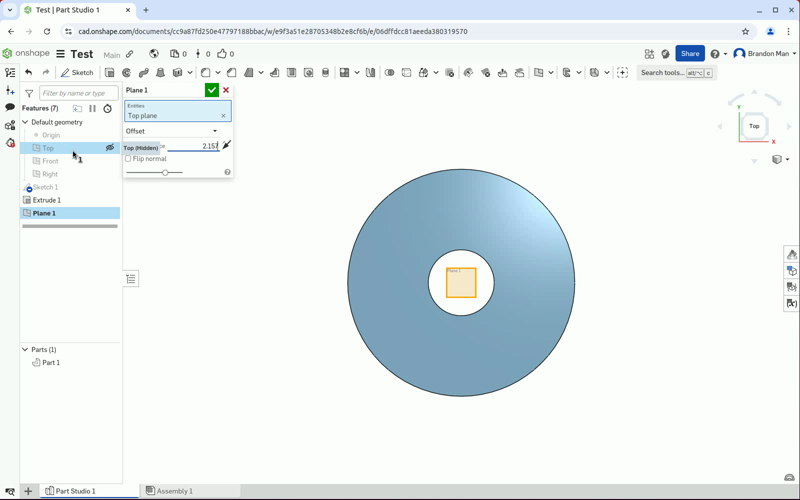
key(enter, 2)
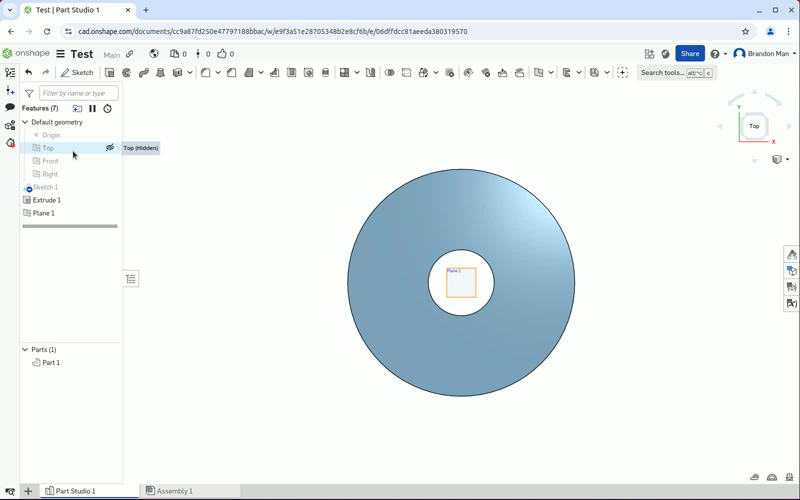
key(shift+s)
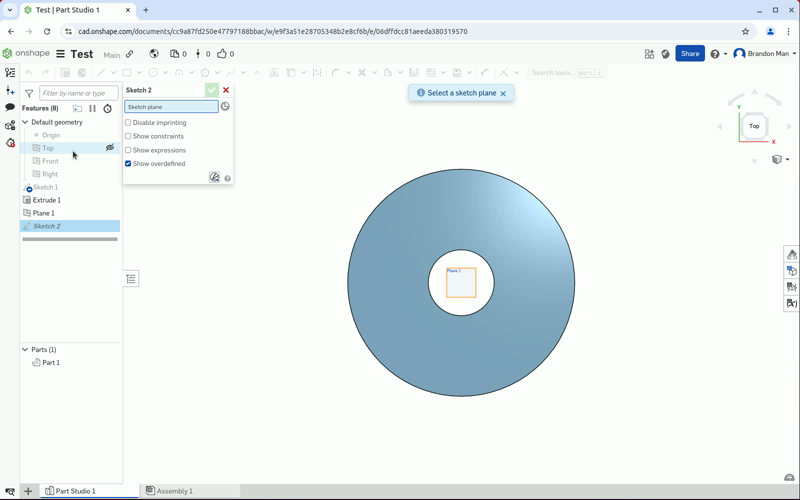
mouse_move(73, 215)
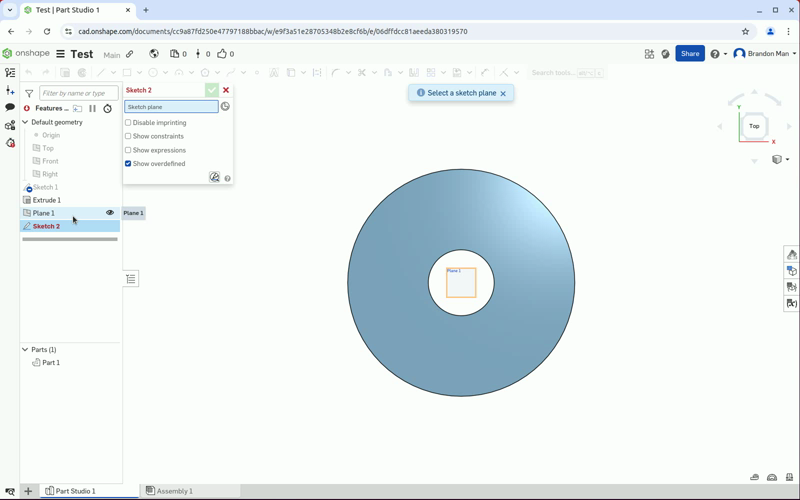
click(73, 215)
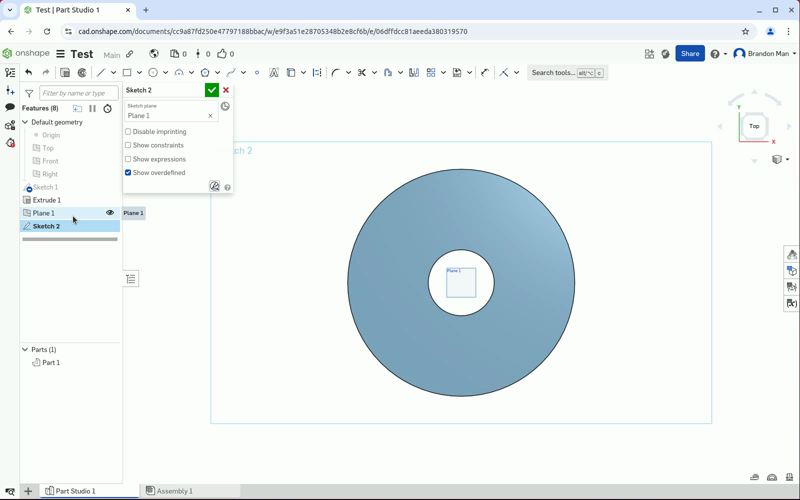
mouse_move(73, 352)
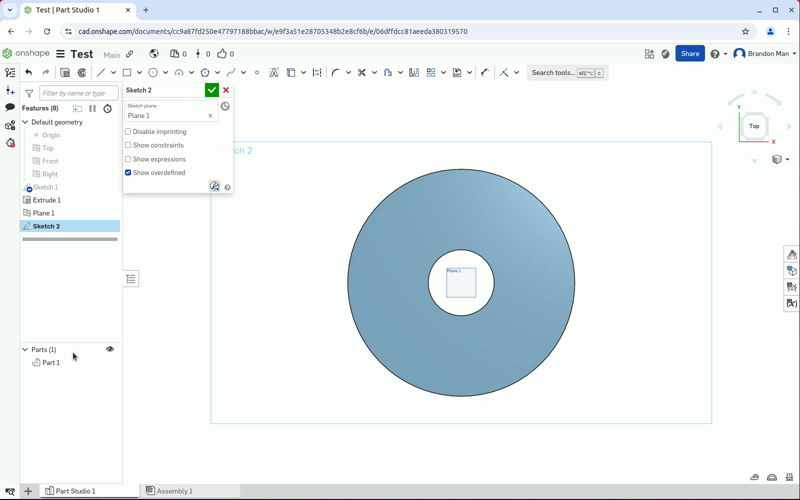
key(y)
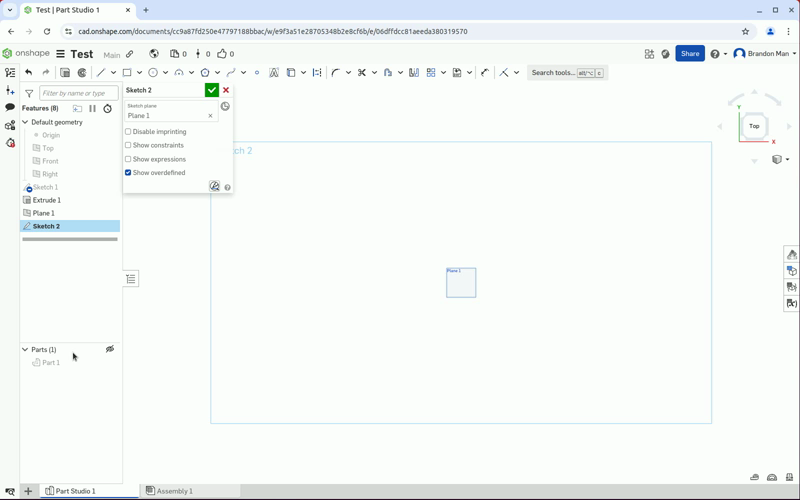
key(c)
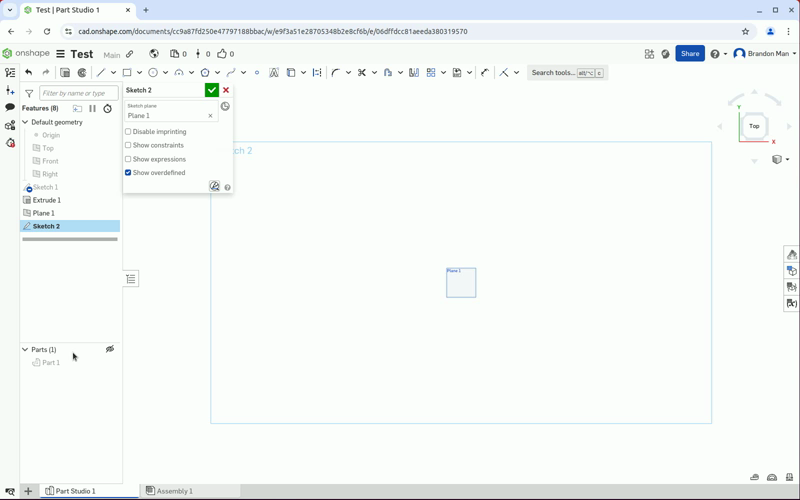
key_down(shift)
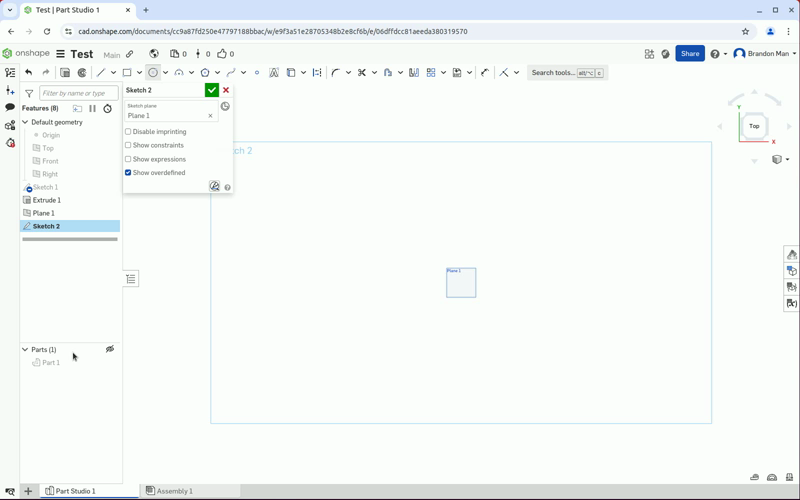
mouse_move(461, 282)
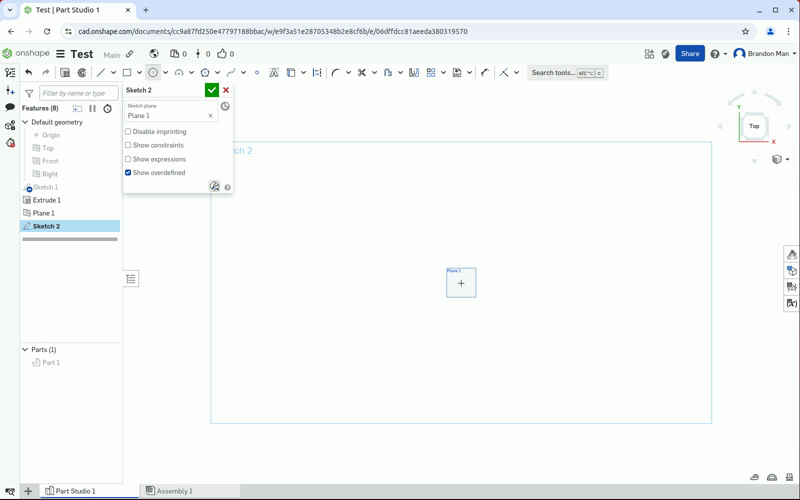
click(461, 282)
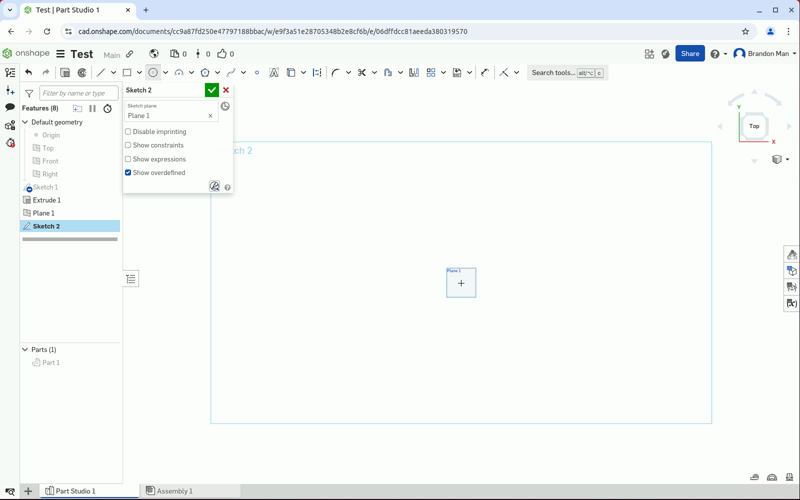
key_up(shift)
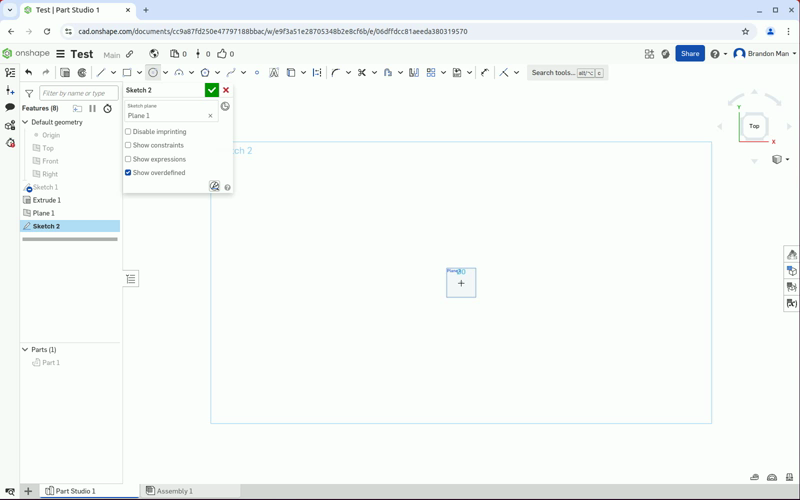
mouse_move(505, 282)
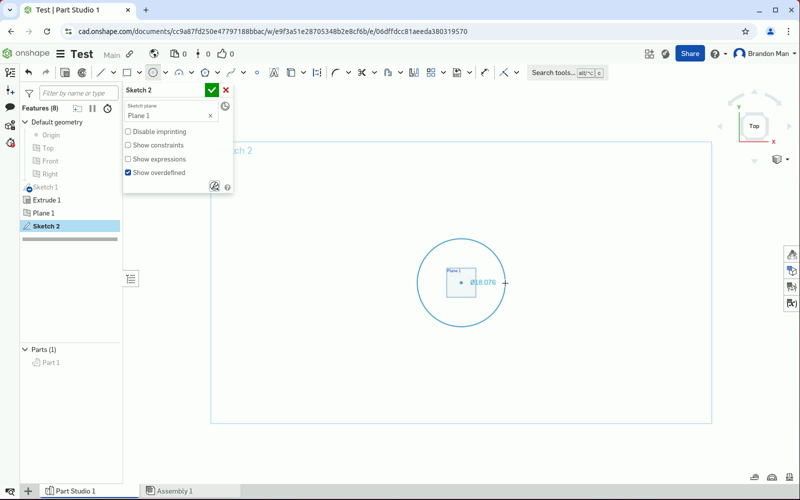
click(505, 282)
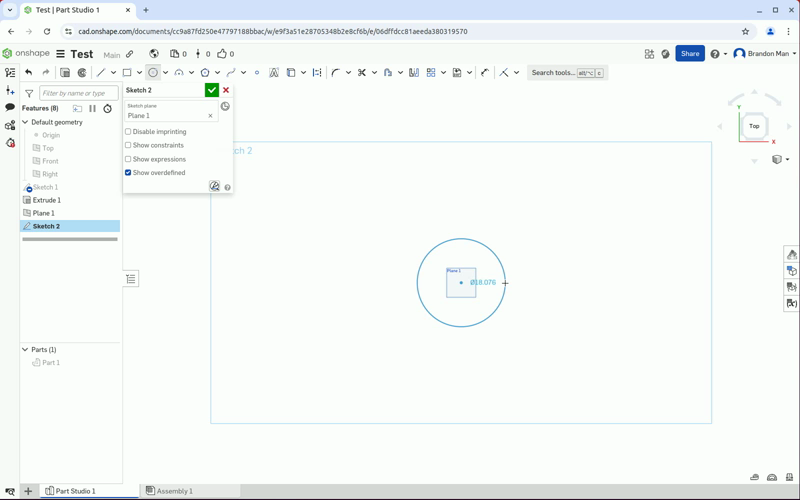
key(esc)
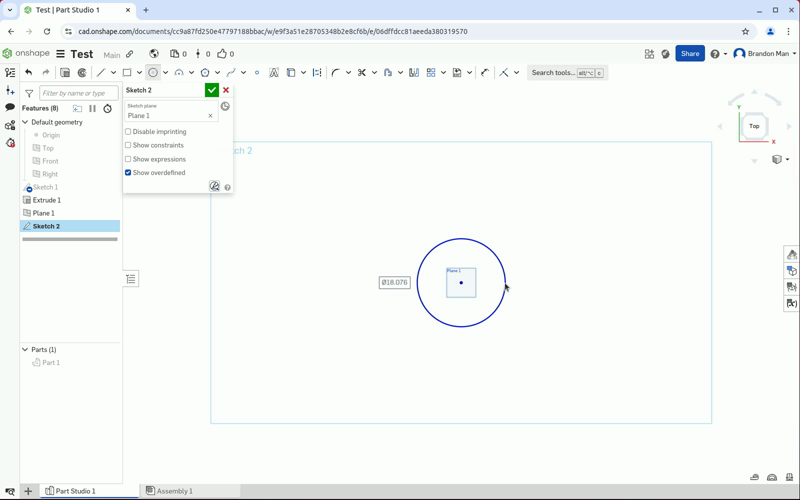
key(c)
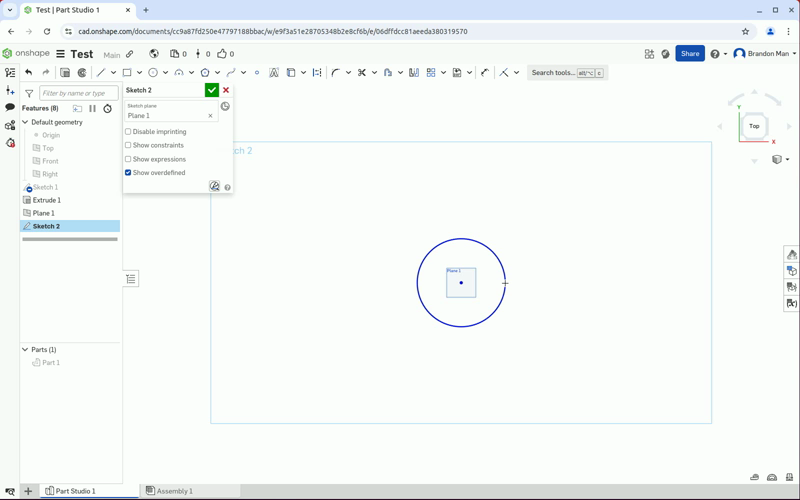
key_down(shift)
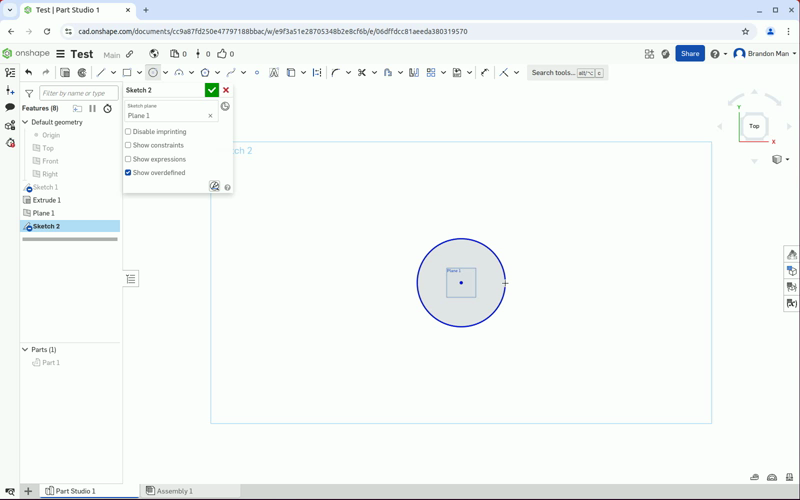
mouse_move(461, 282)
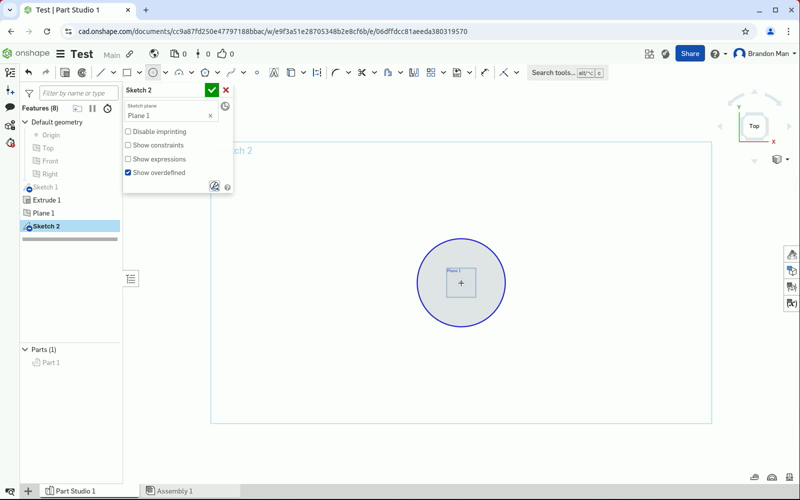
click(461, 282)
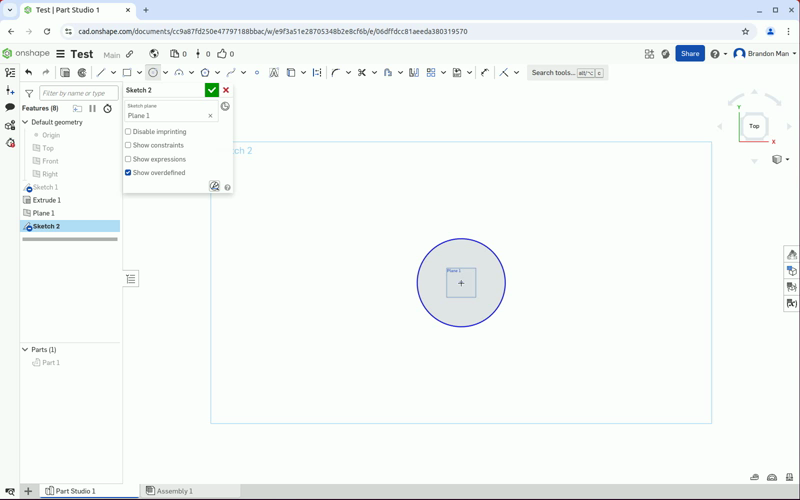
key_up(shift)
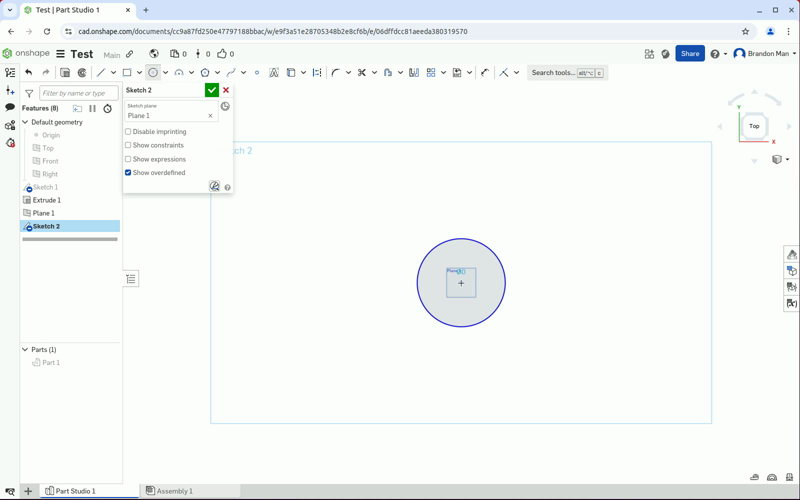
mouse_move(496, 282)
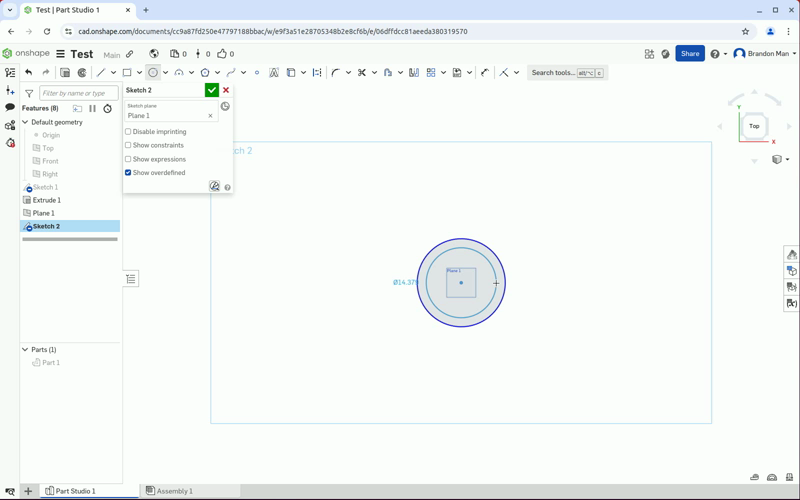
click(496, 282)
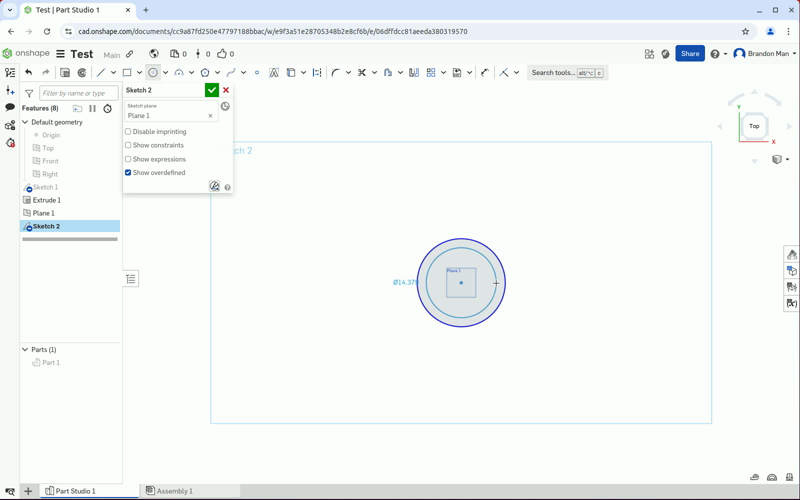
key(esc)
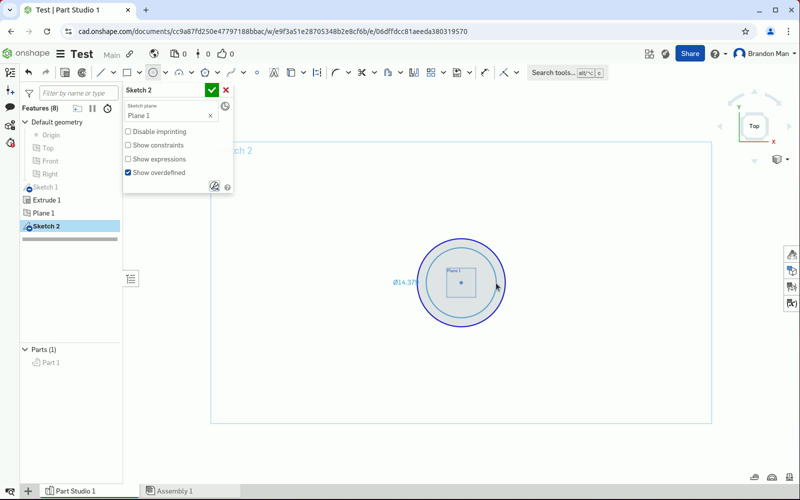
mouse_move(430, 302)
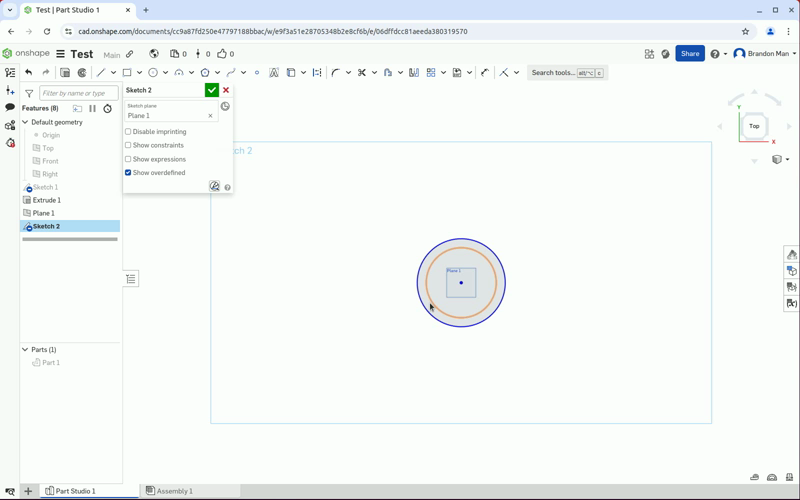
click(430, 302)
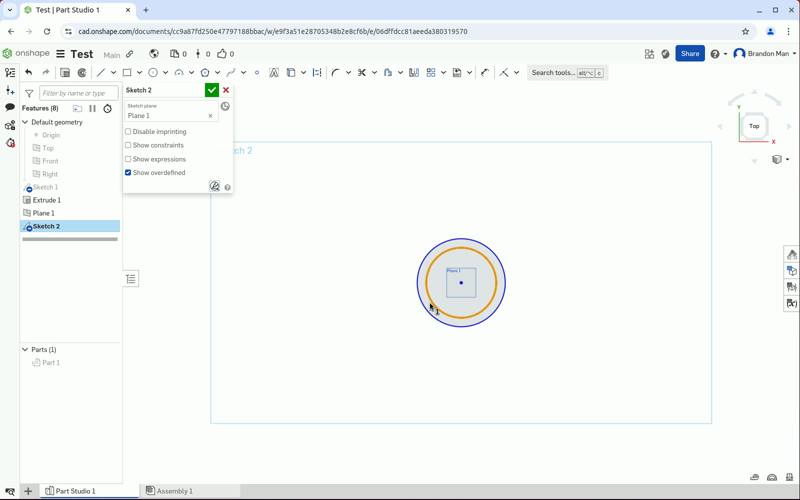
mouse_move(73, 352)
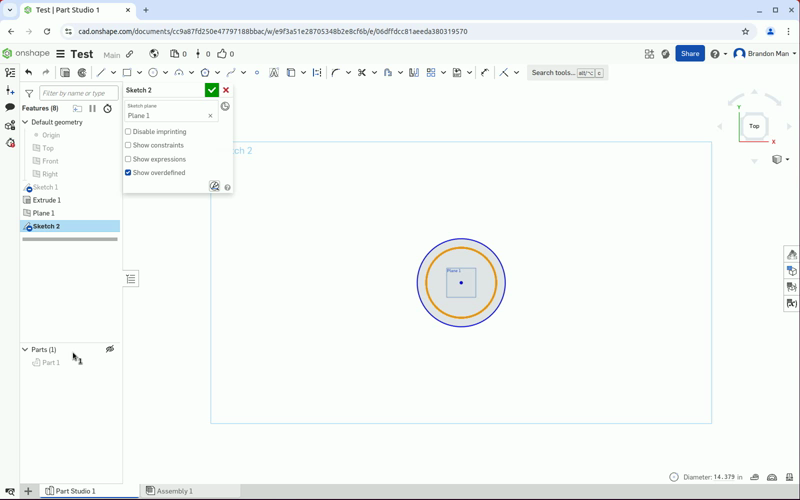
key(shift+y)
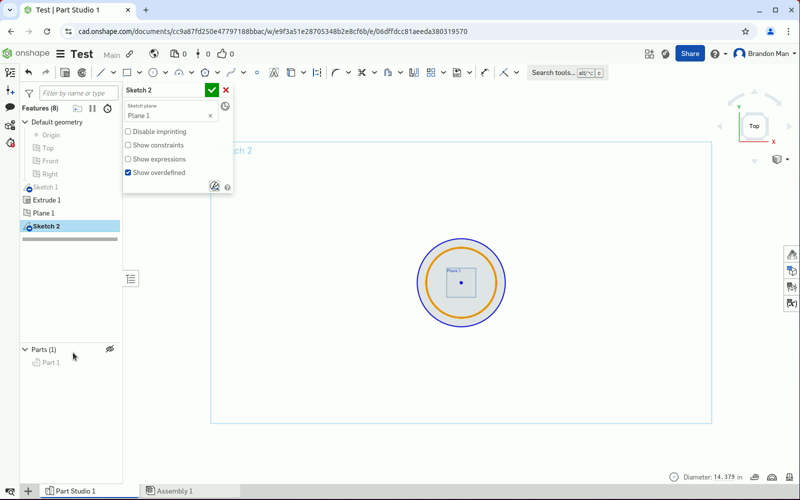
key(shift+e)
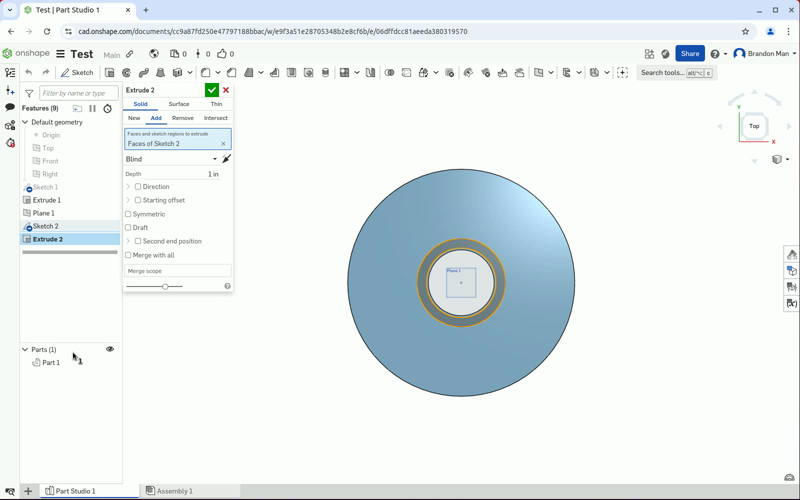
mouse_move(143, 106)
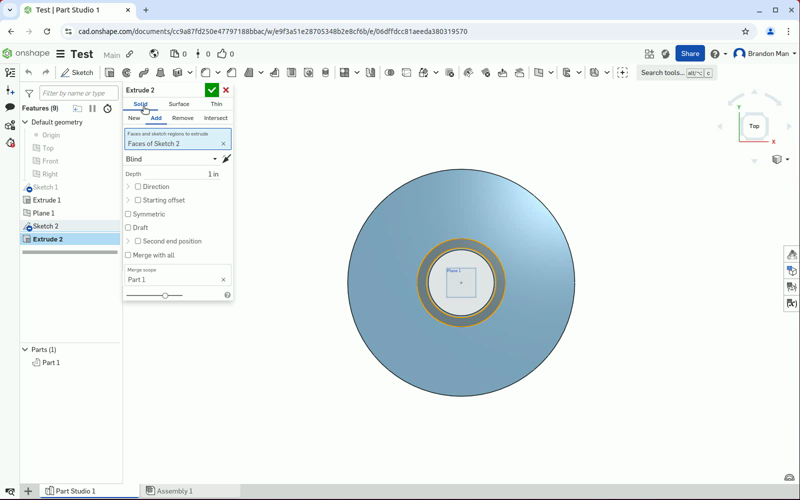
click(143, 106)
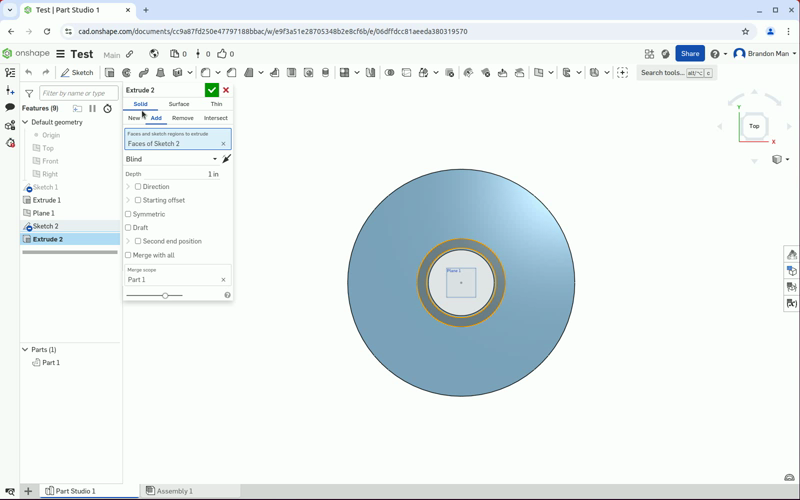
mouse_move(137, 120)
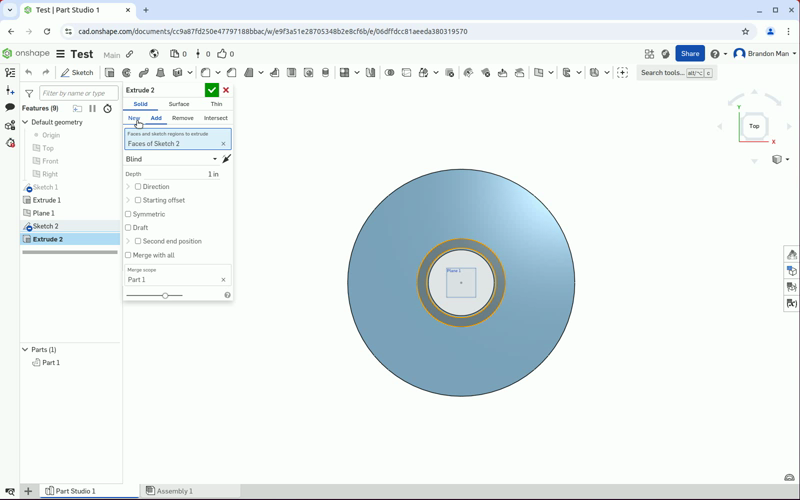
click(137, 120)
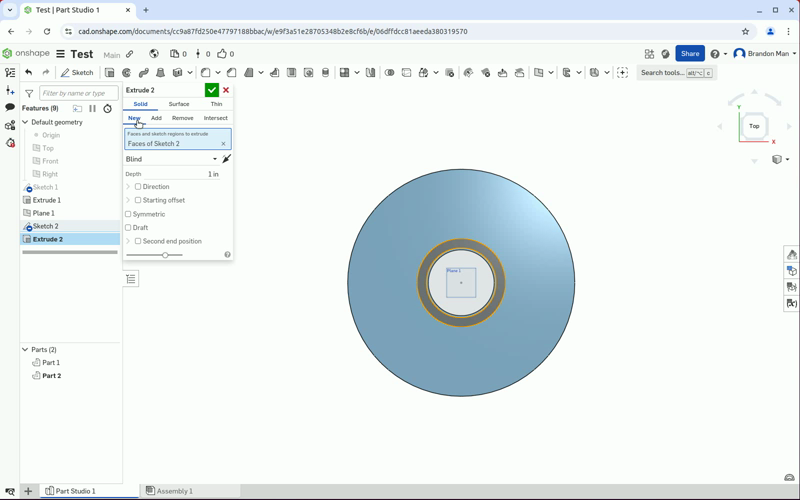
key(tab, 4)
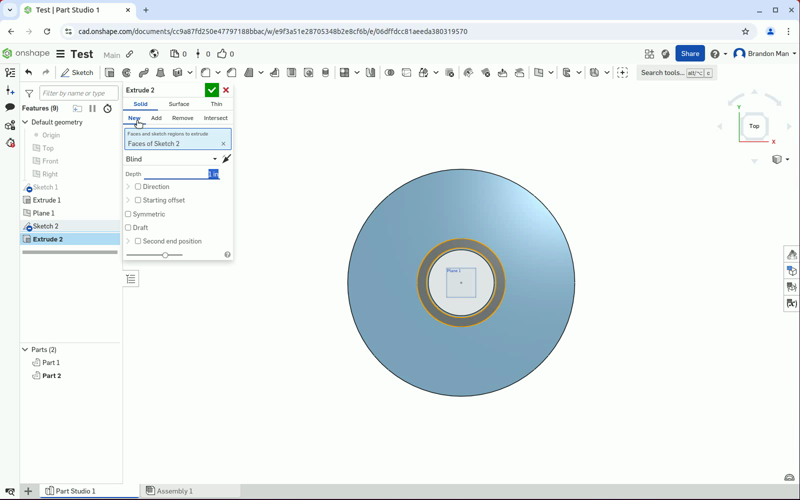
text(3.611)
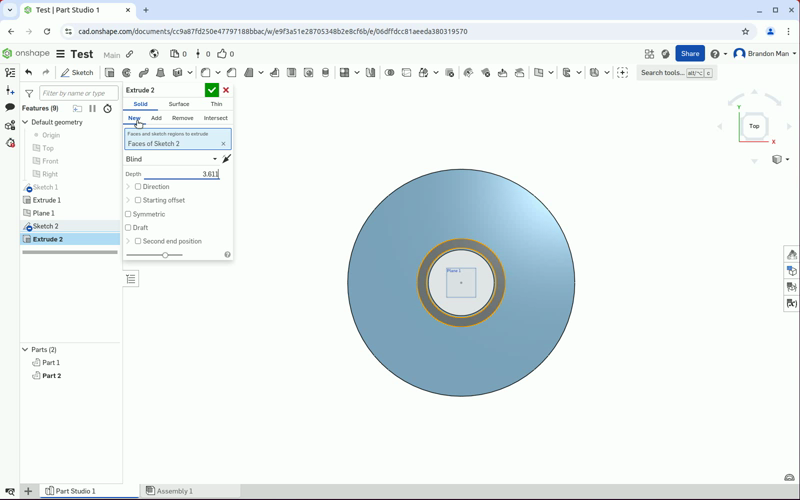
key(enter)
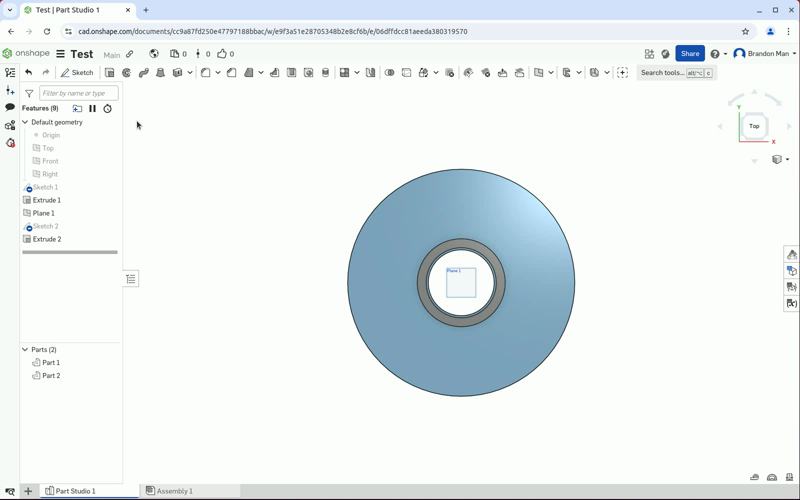
key(shift+h)
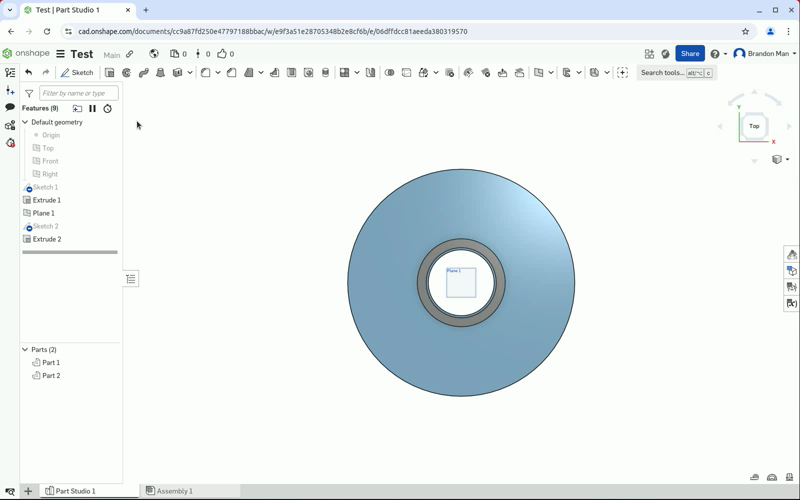
key(shift+h)
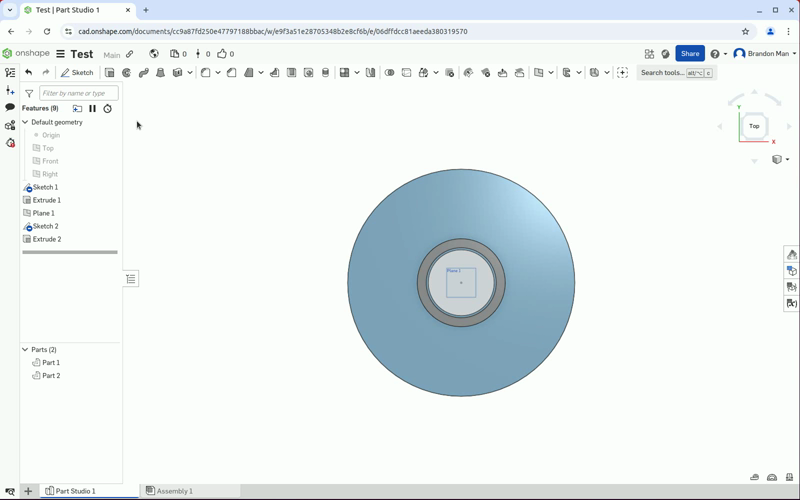
key(shift+7)
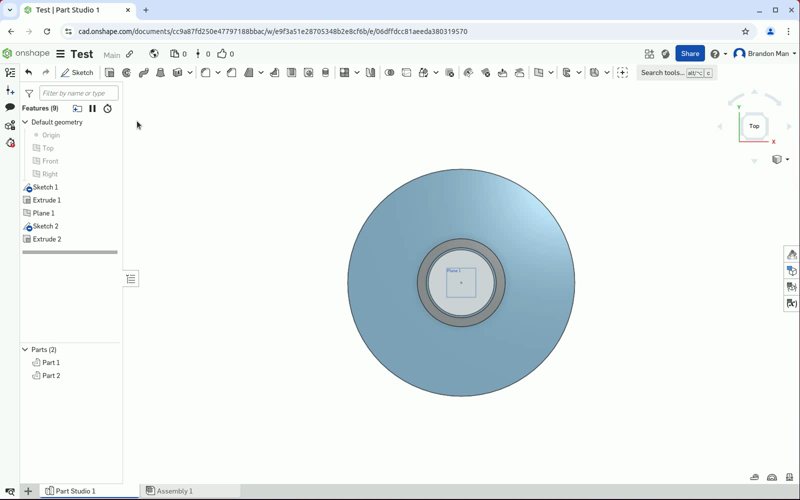
key(up, 3)
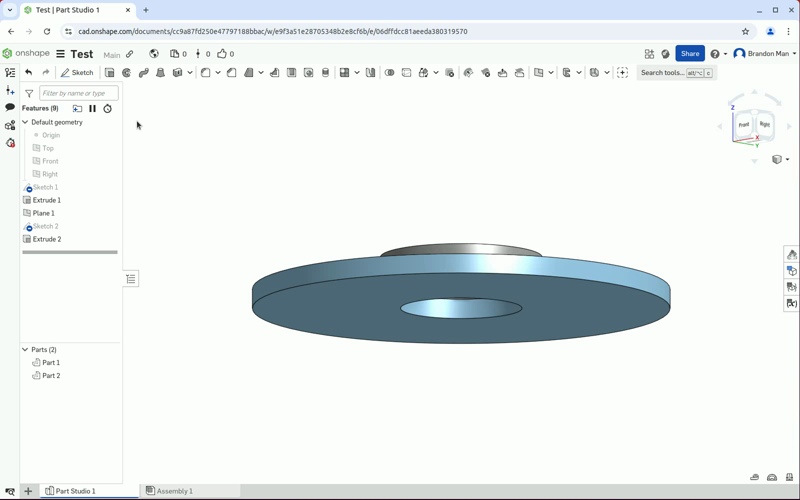
key(left, 3)
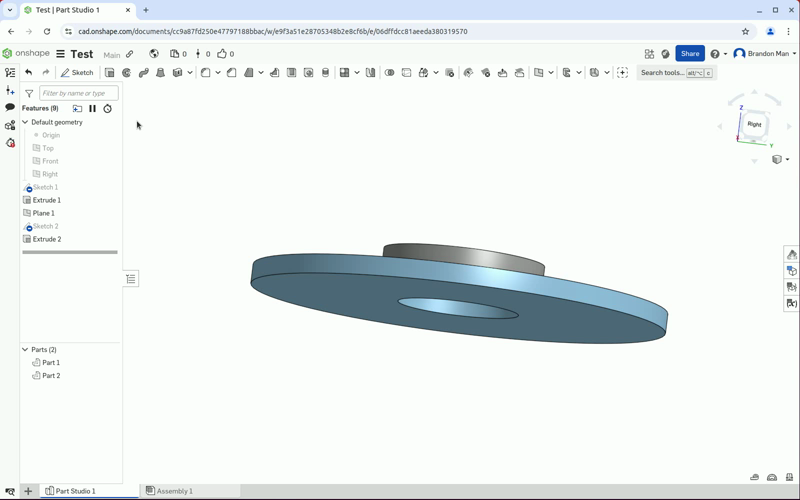
key(right, 3)
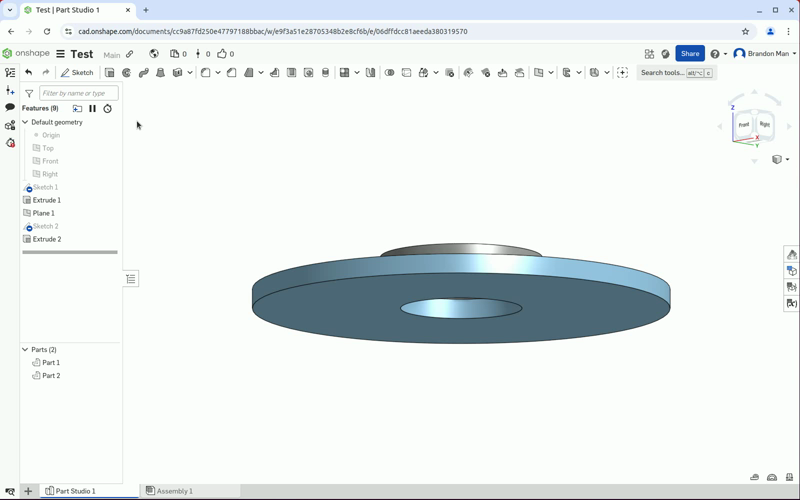
key(down, 3)
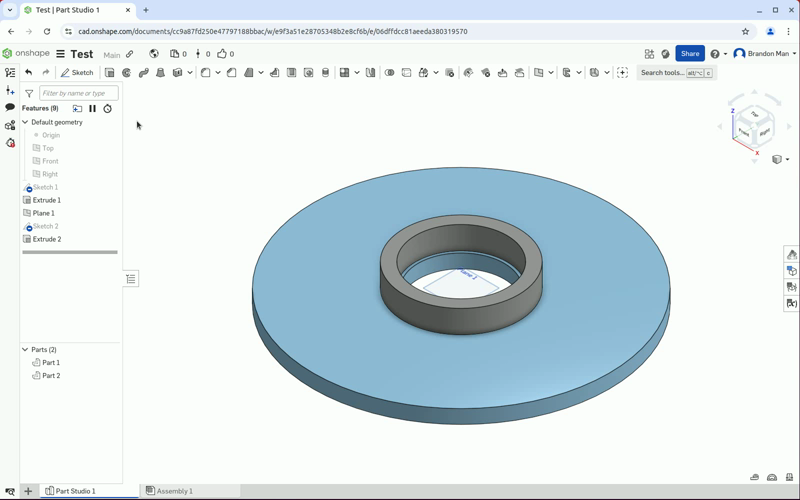
mouse_move(73, 189)
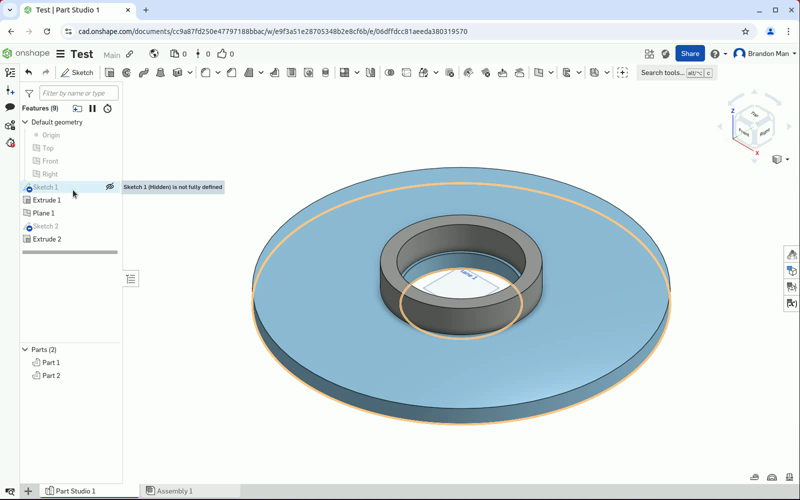
click(73, 189)